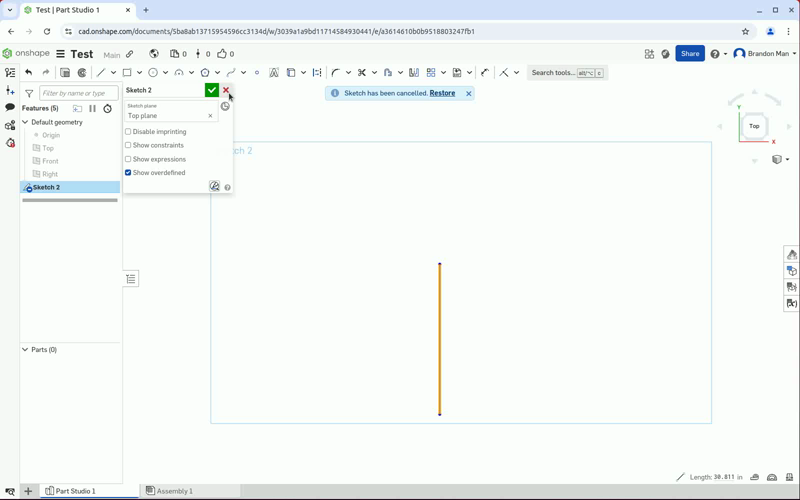
key(shift+h)
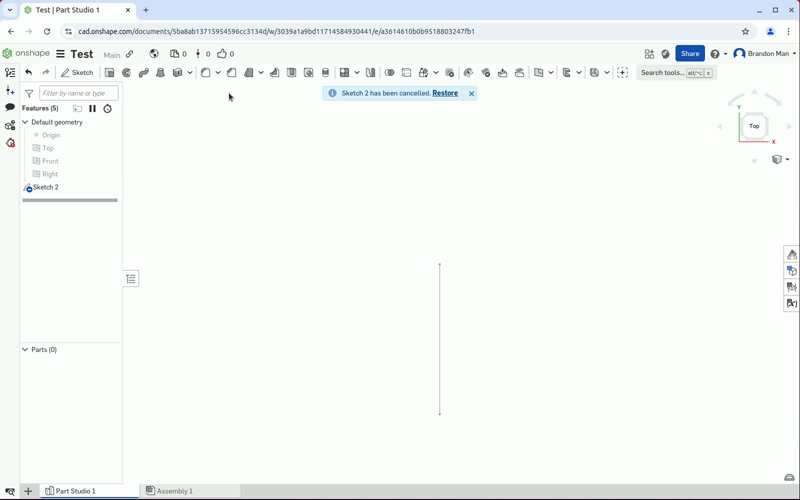
key(shift+s)
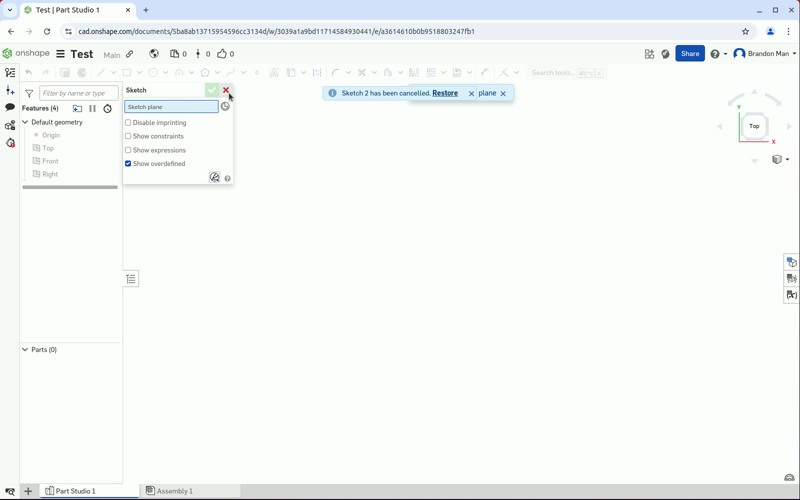
mouse_move(73, 150)
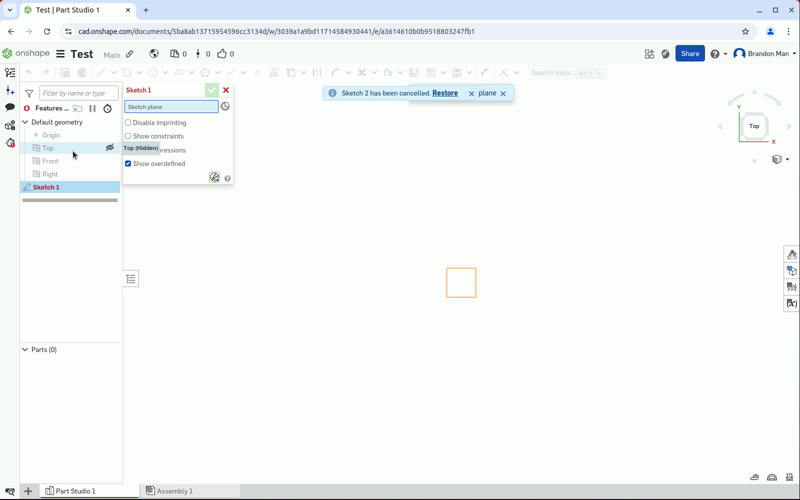
click(73, 150)
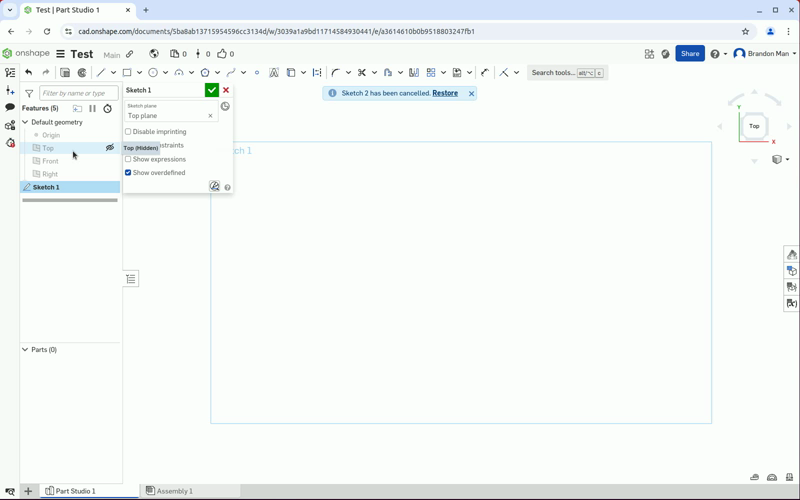
mouse_move(73, 352)
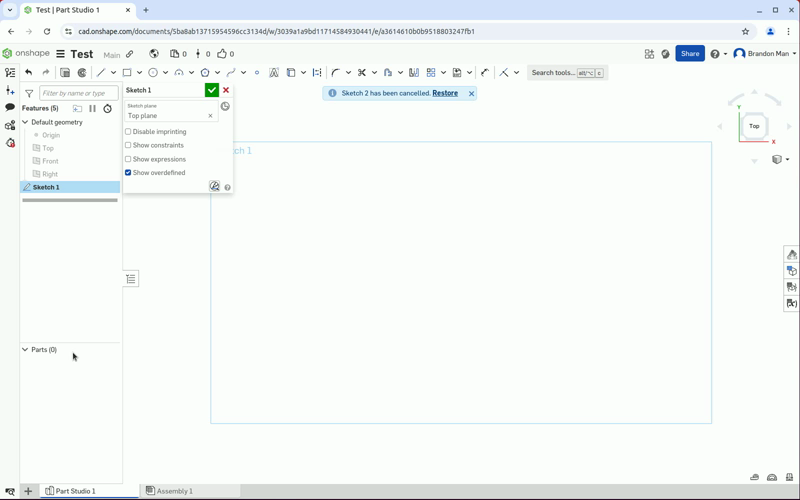
key(y)
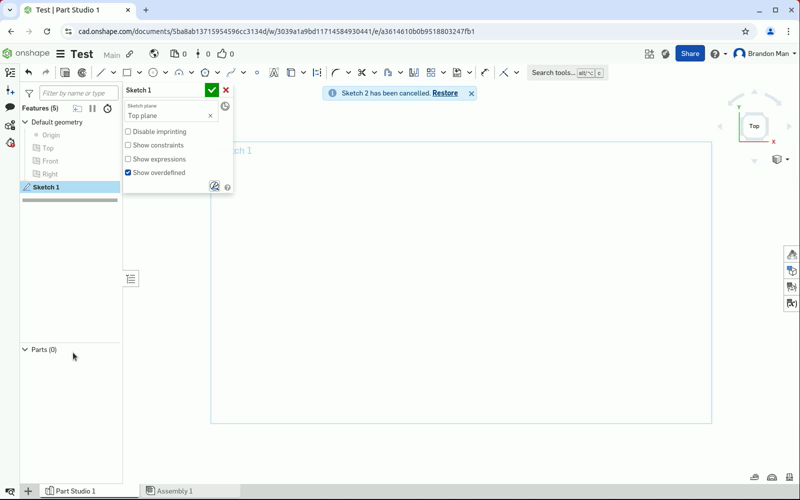
key(c)
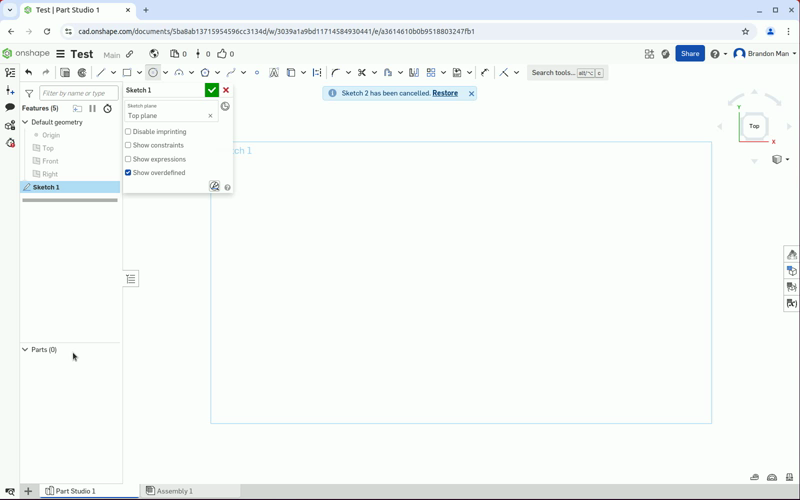
key_down(shift)
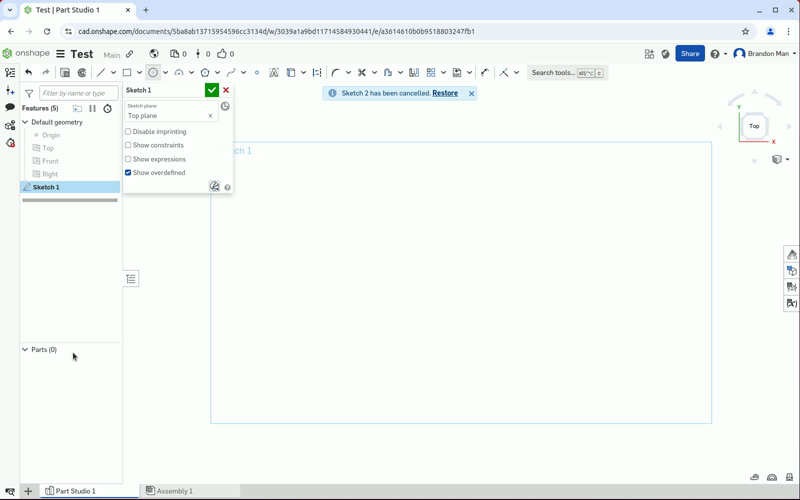
mouse_move(461, 282)
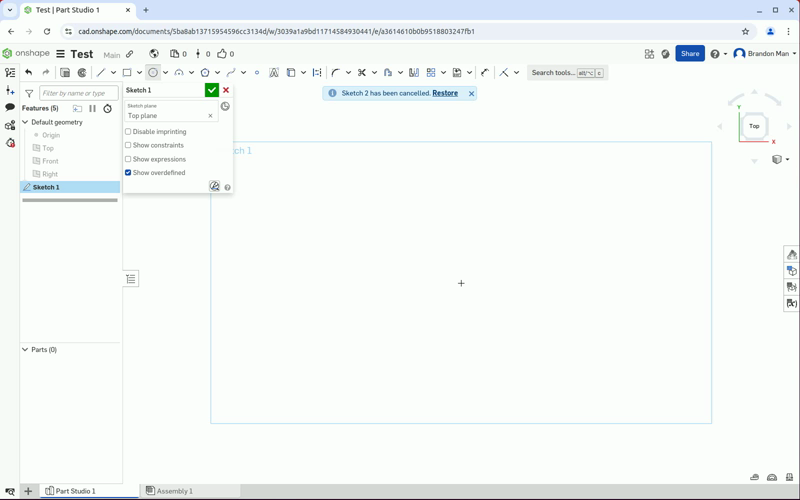
click(461, 282)
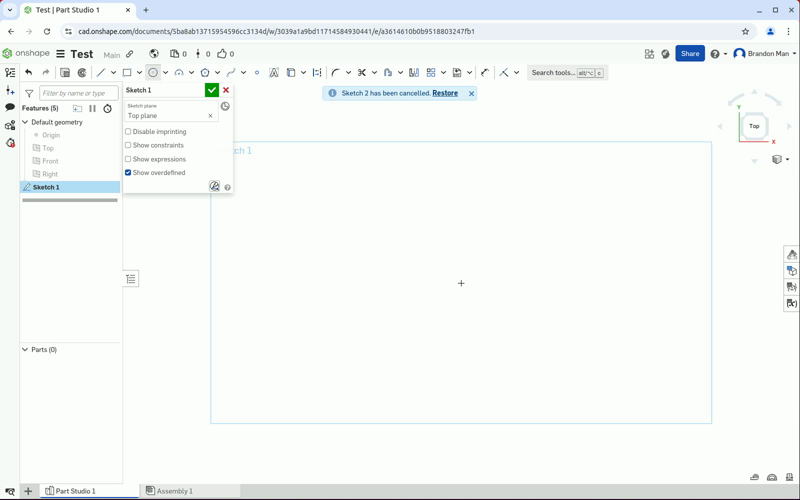
key_up(shift)
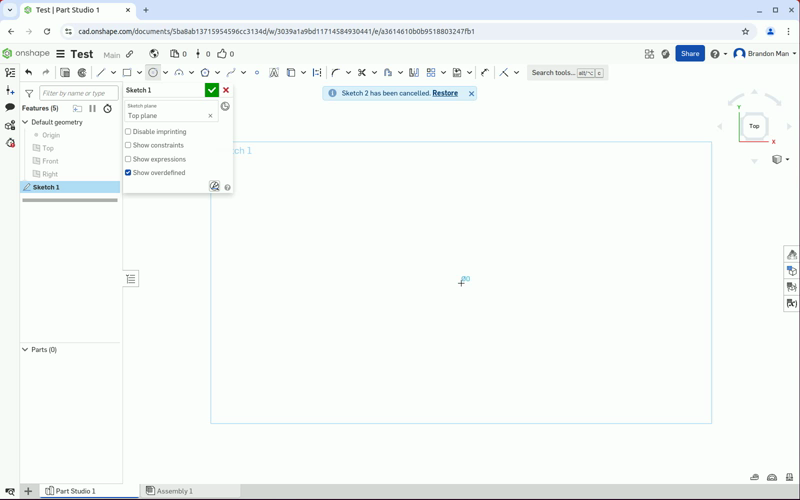
mouse_move(566, 282)
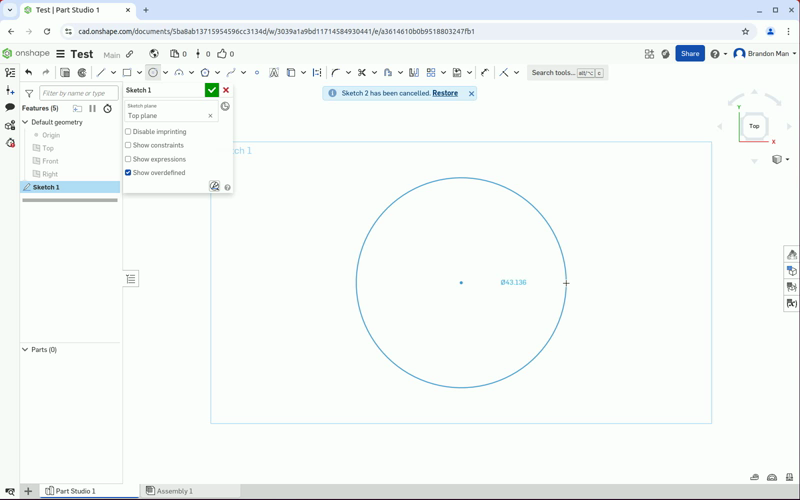
click(566, 282)
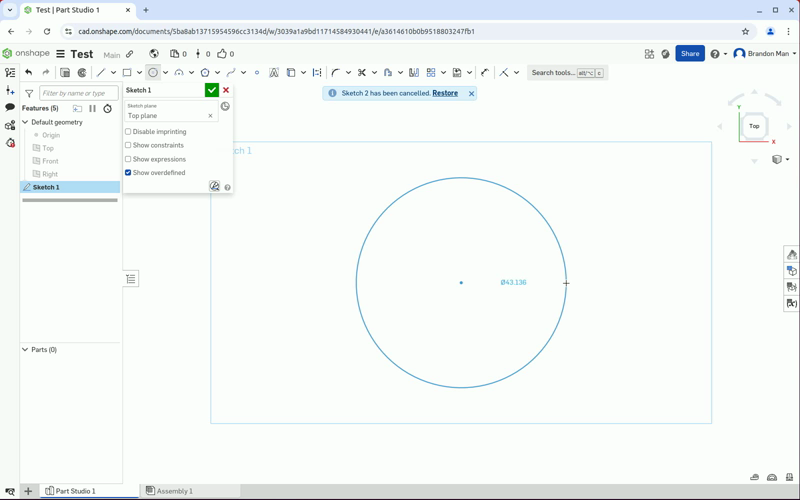
key(esc)
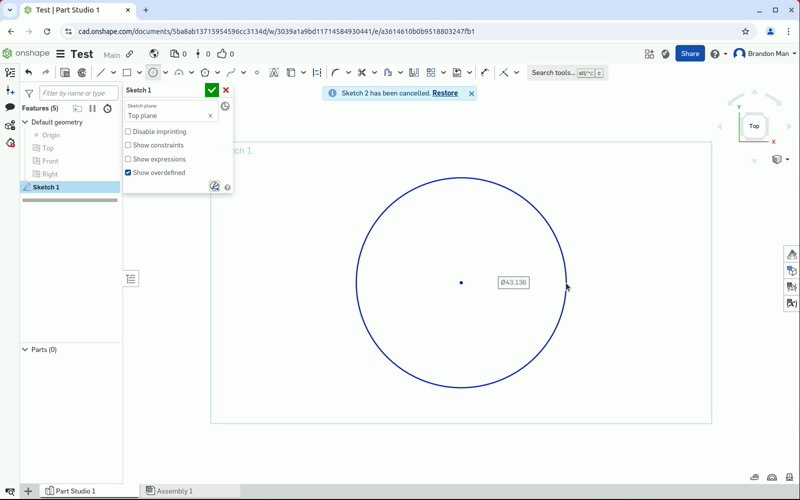
mouse_move(476, 293)
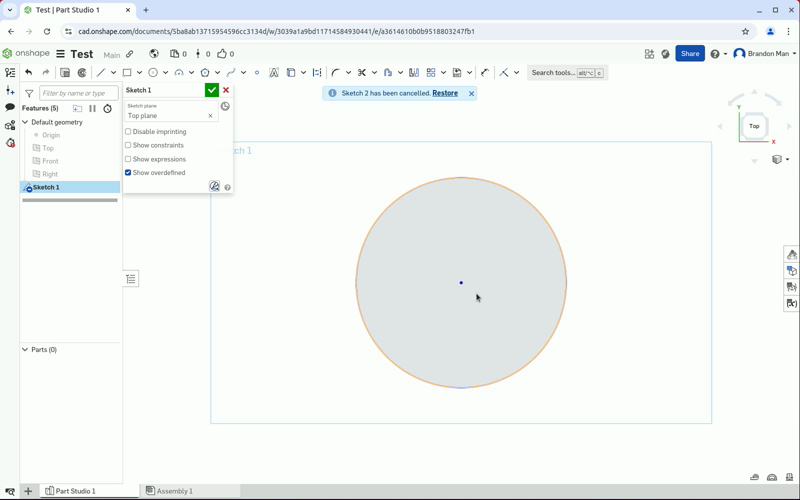
click(476, 293)
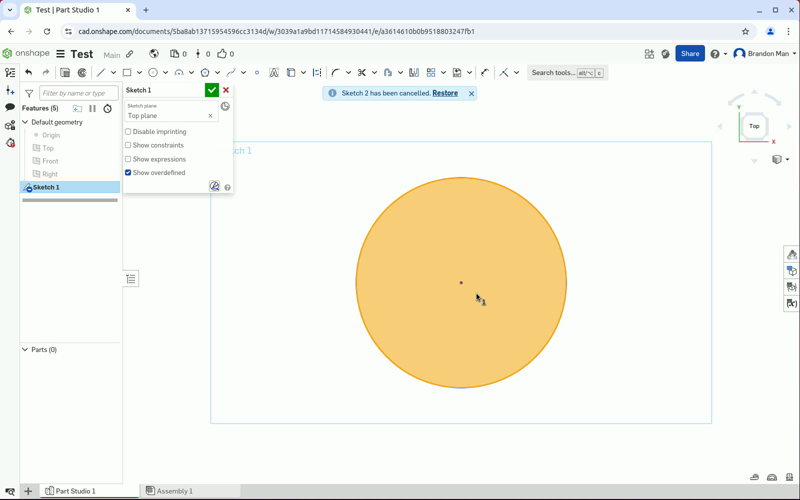
mouse_move(73, 352)
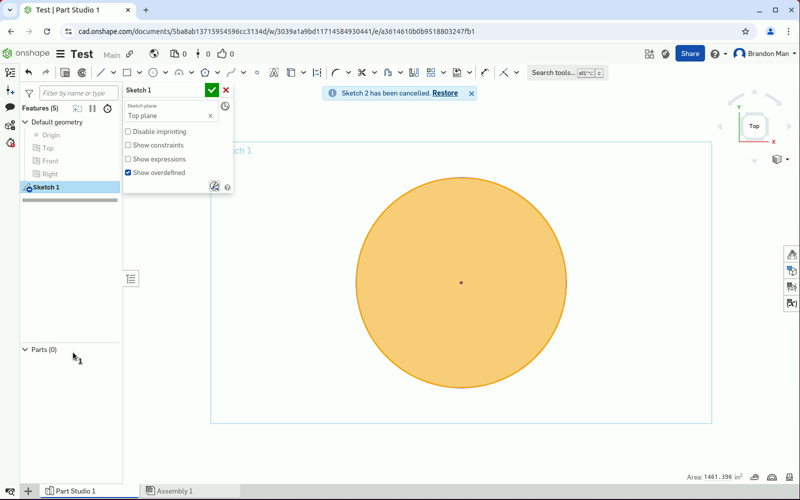
key(shift+y)
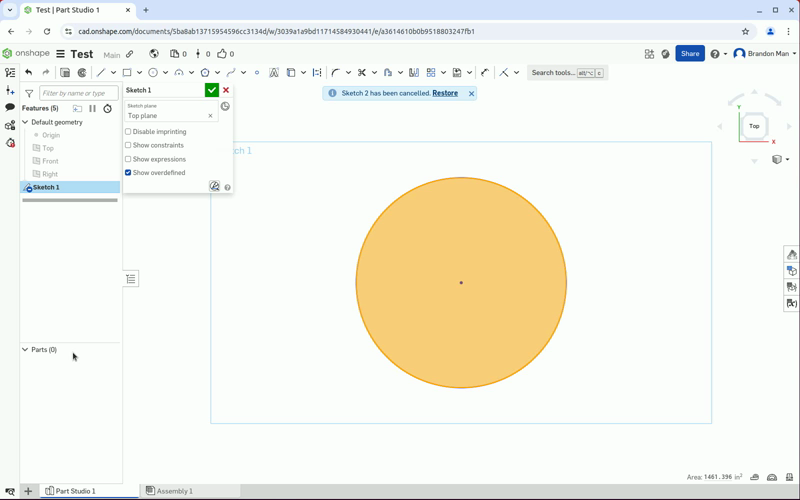
key(shift+e)
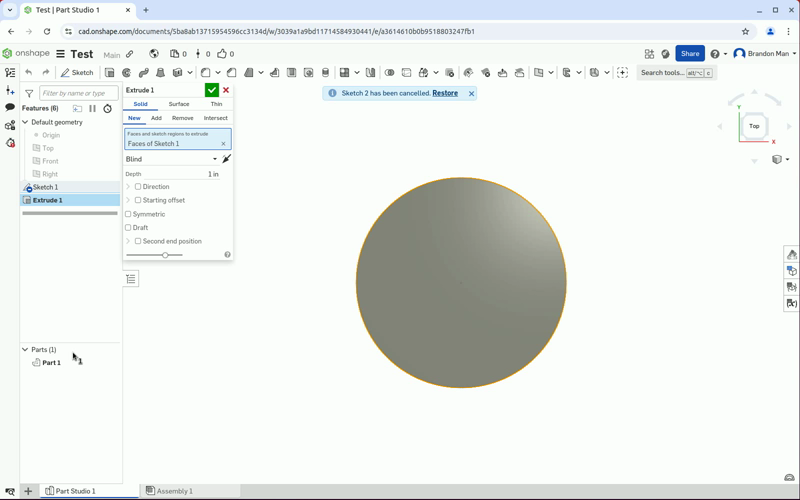
mouse_move(143, 106)
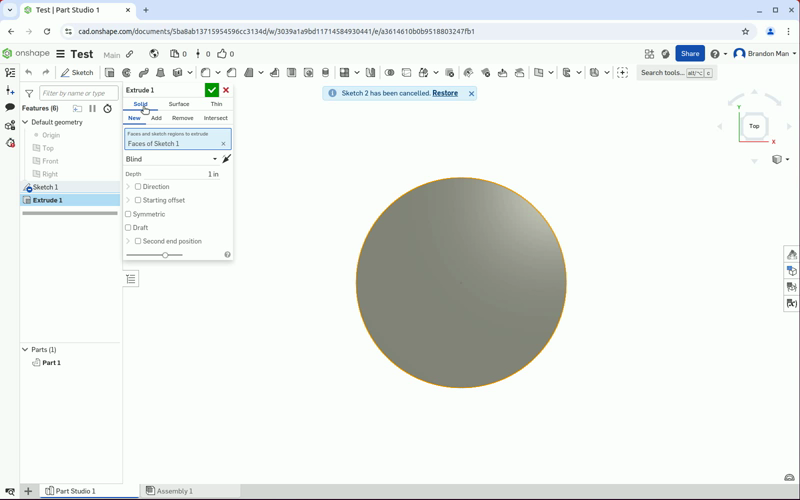
click(143, 106)
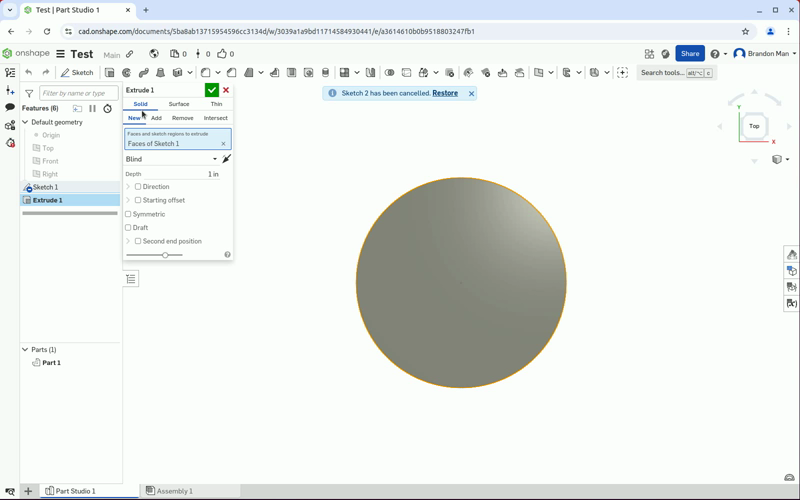
mouse_move(137, 120)
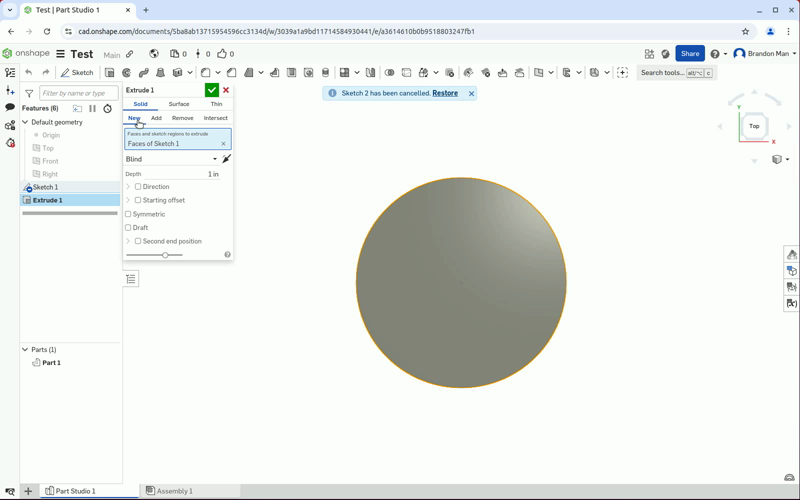
click(137, 120)
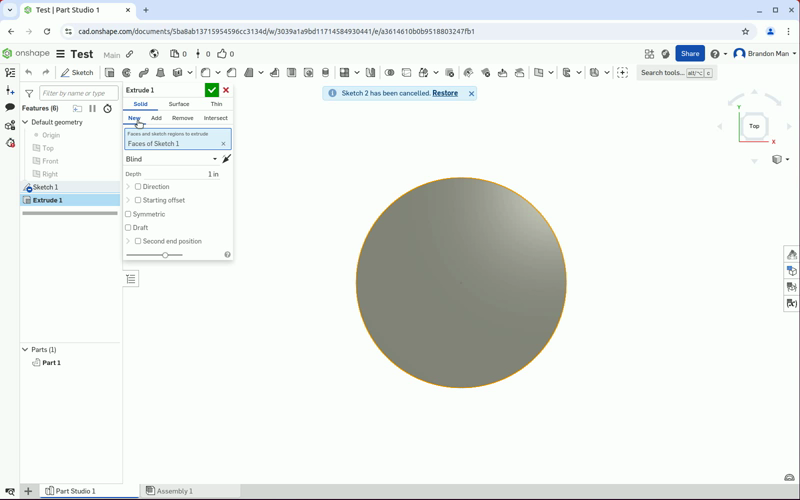
key(tab, 4)
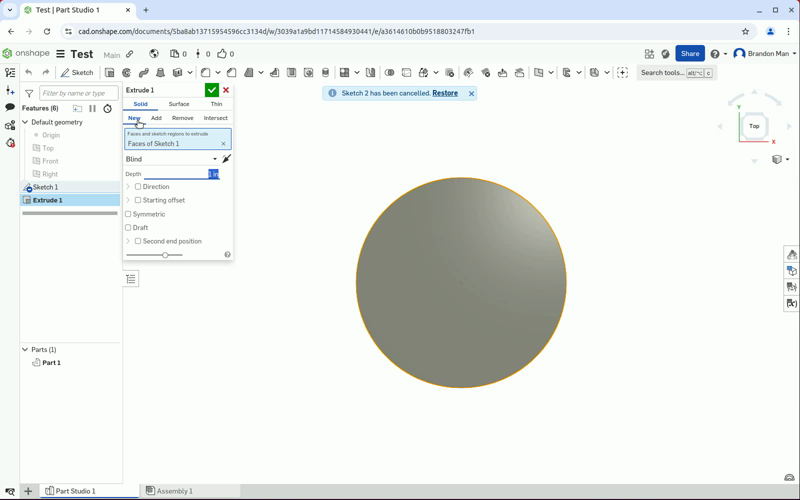
text(-2.407)
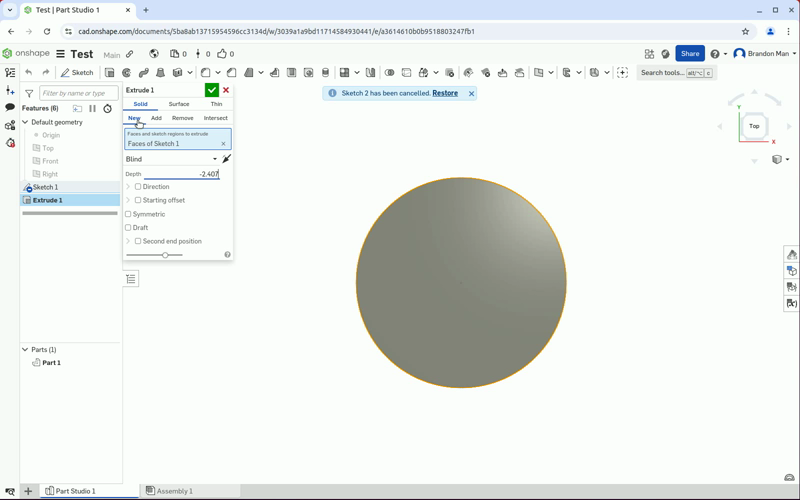
key(enter)
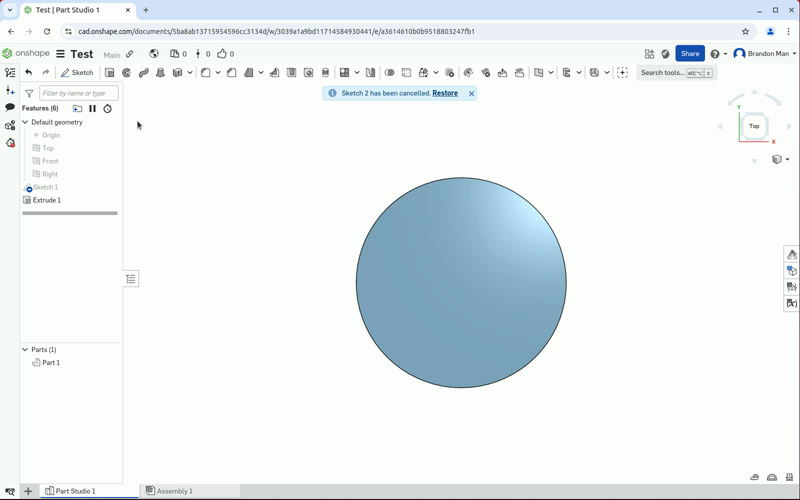
key(shift+h)
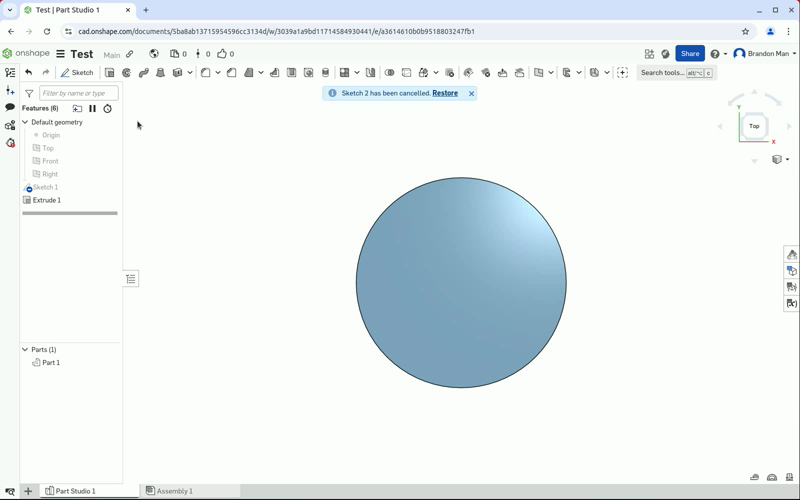
key(shift+h)
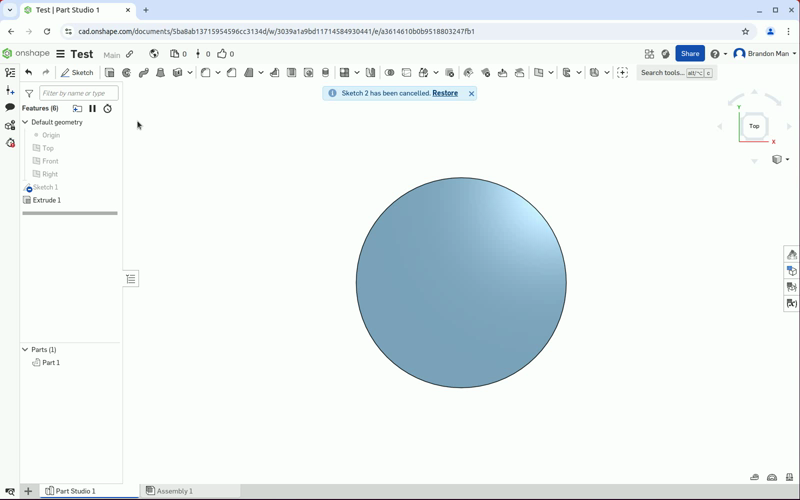
mouse_move(73, 189)
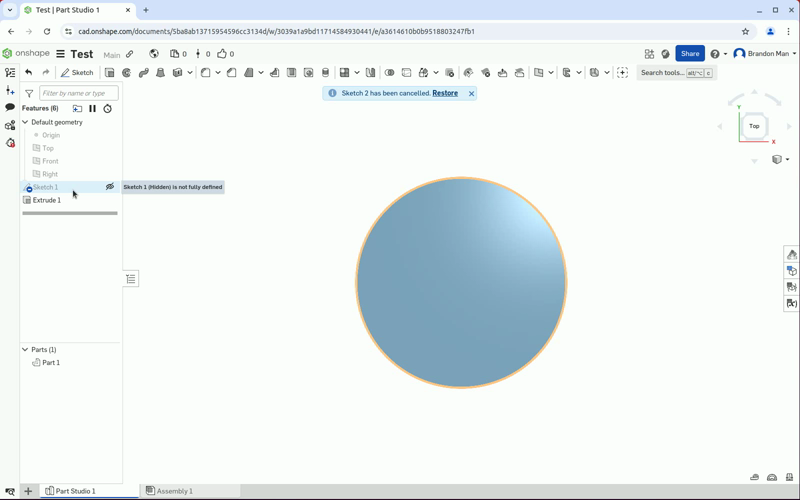
click(73, 189)
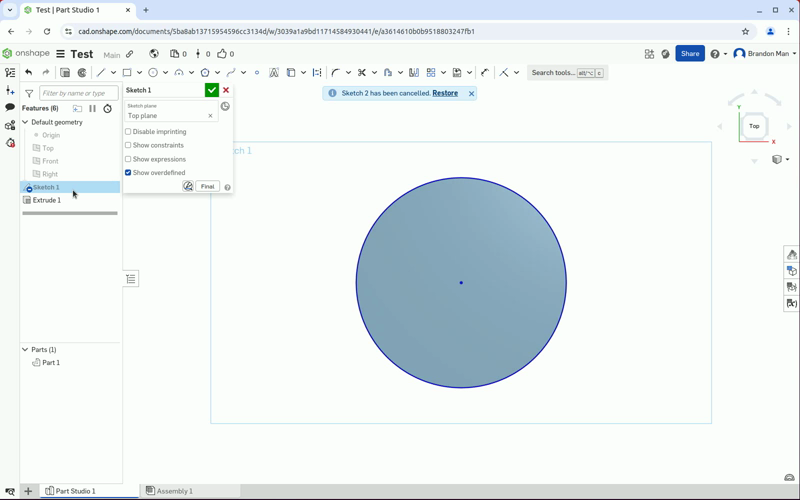
mouse_move(229, 92)
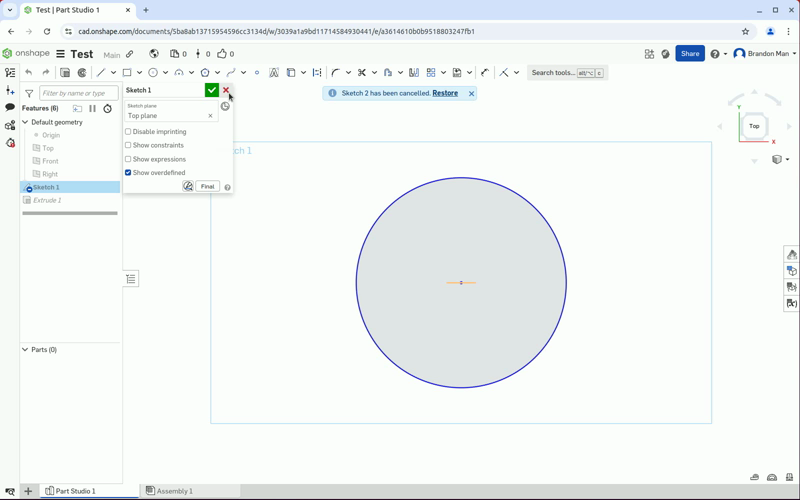
click(229, 92)
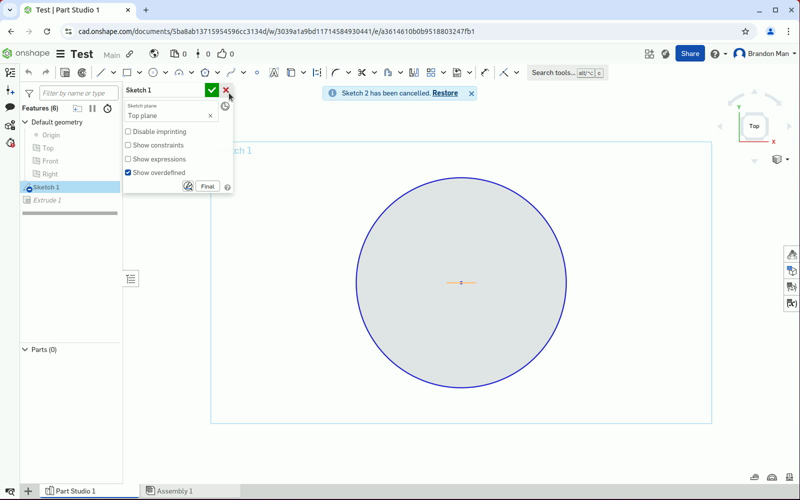
key(shift+s)
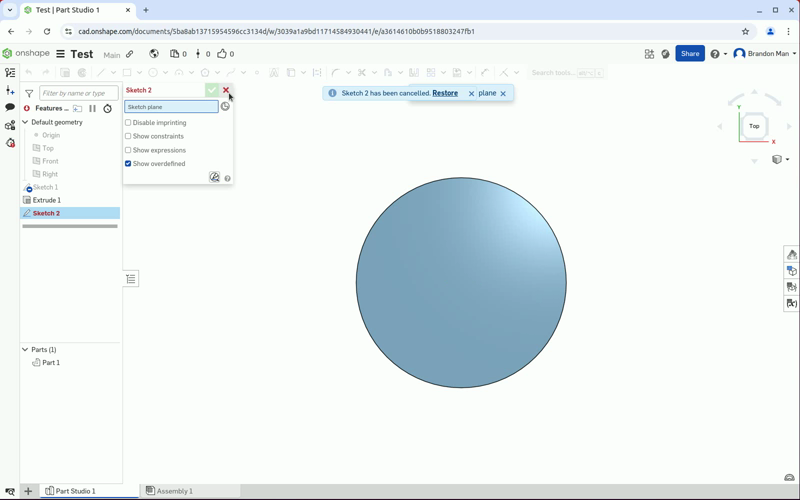
mouse_move(73, 150)
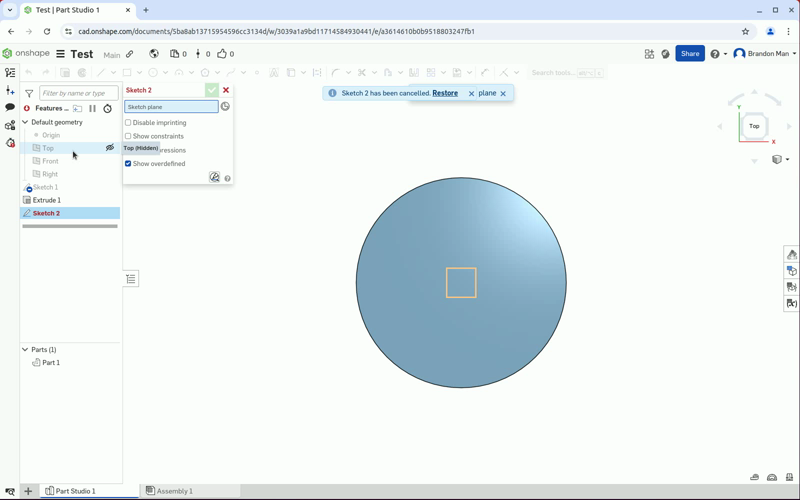
click(73, 150)
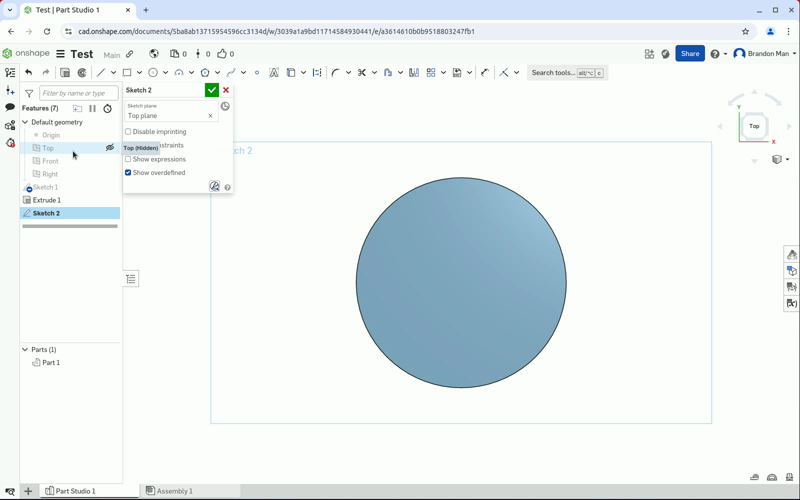
mouse_move(73, 352)
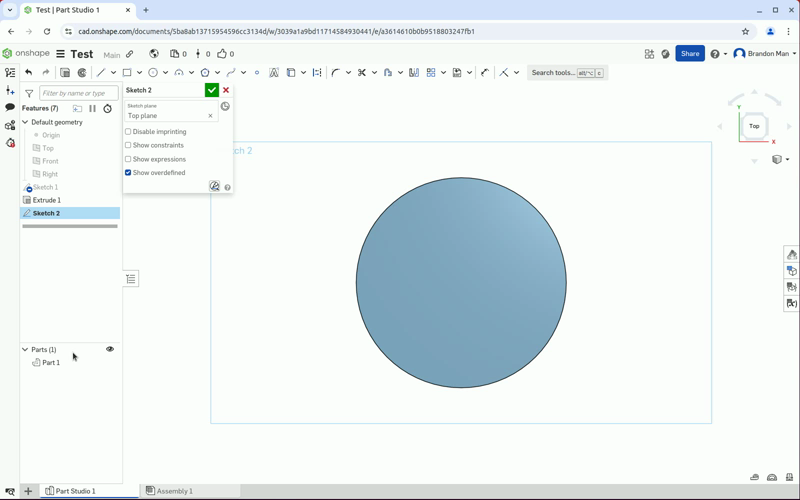
key(y)
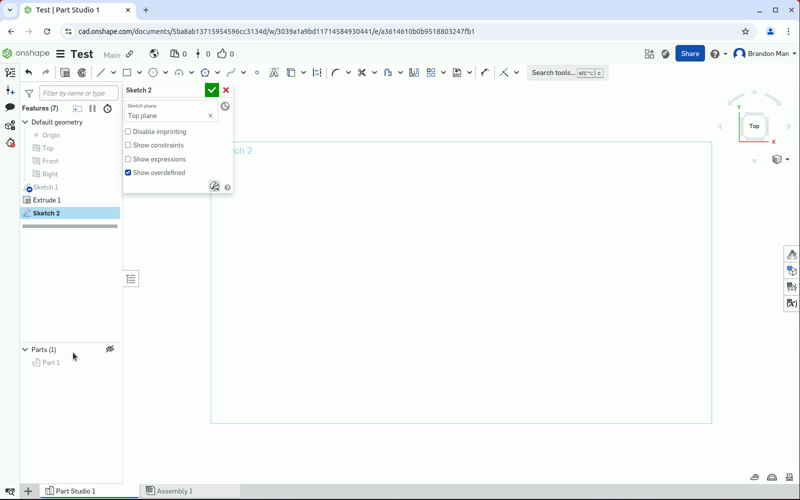
key(c)
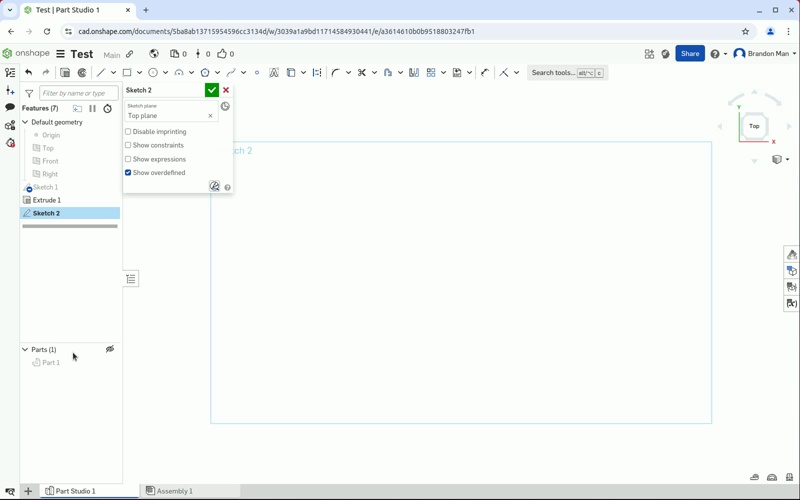
key_down(shift)
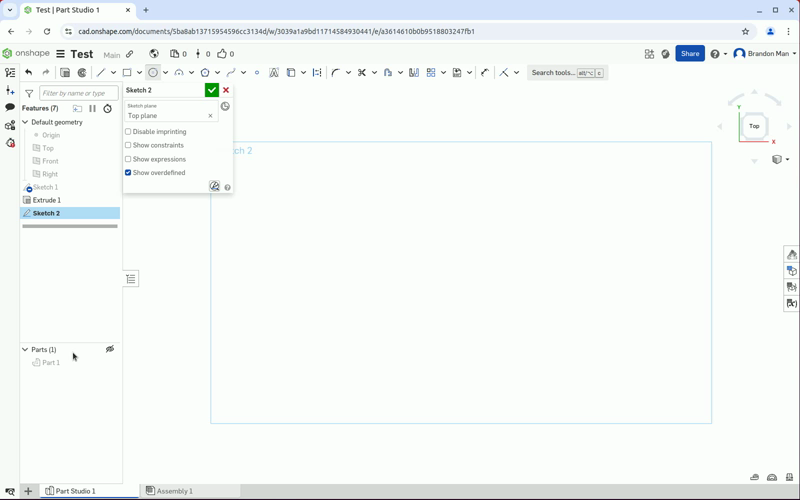
mouse_move(461, 282)
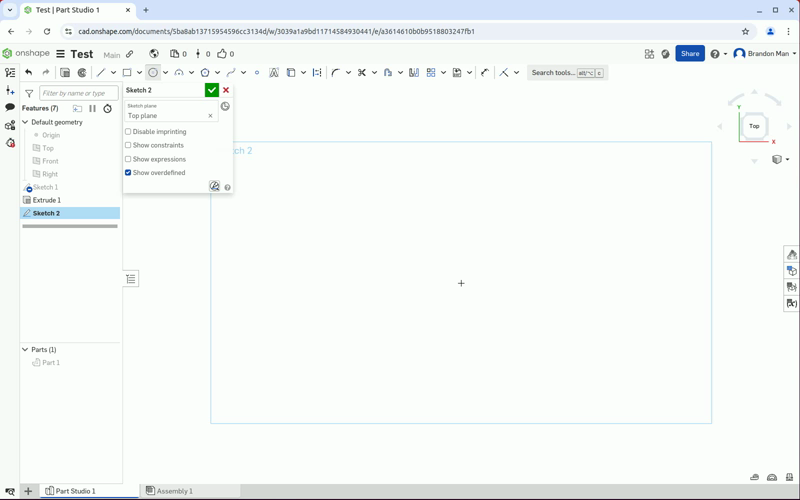
click(461, 282)
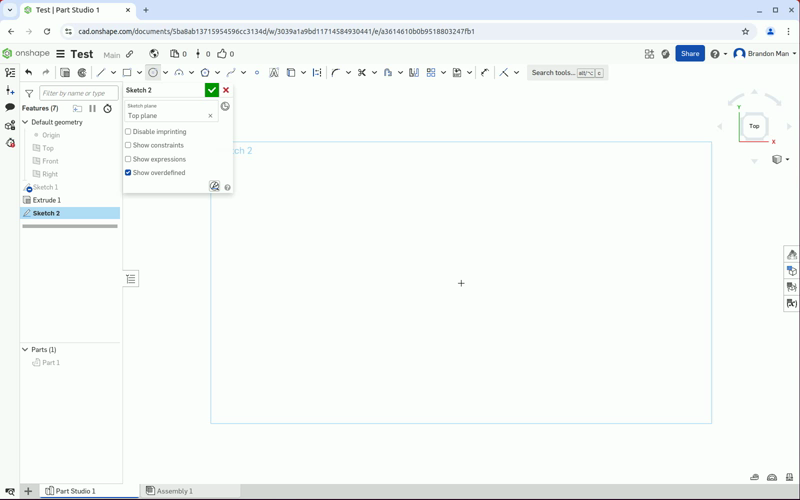
key_up(shift)
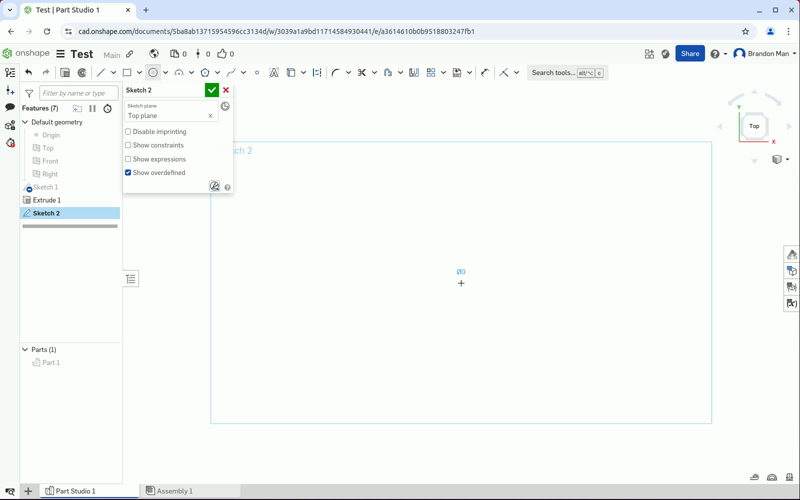
mouse_move(574, 282)
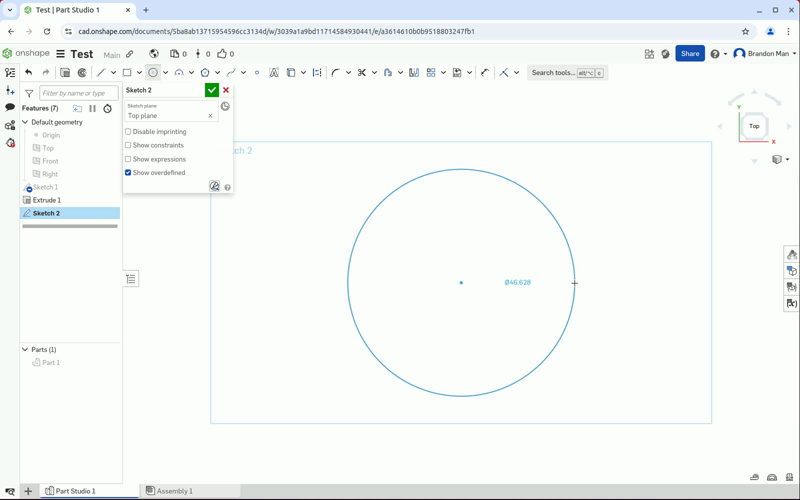
click(574, 282)
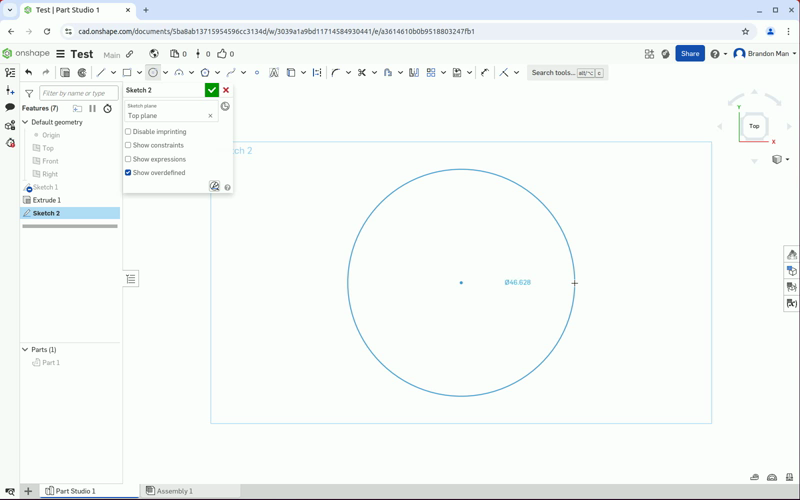
key(esc)
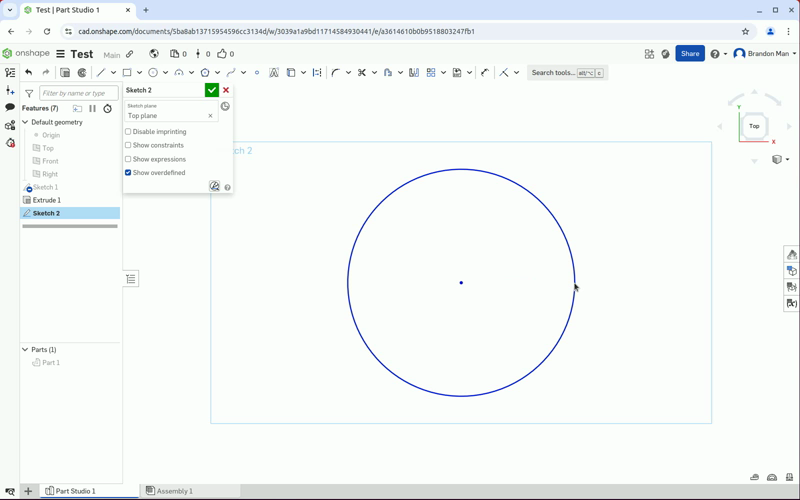
key(c)
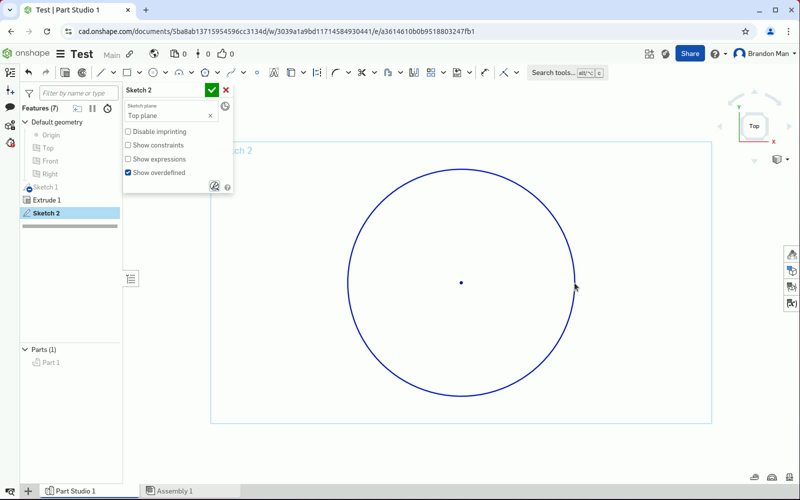
key_down(shift)
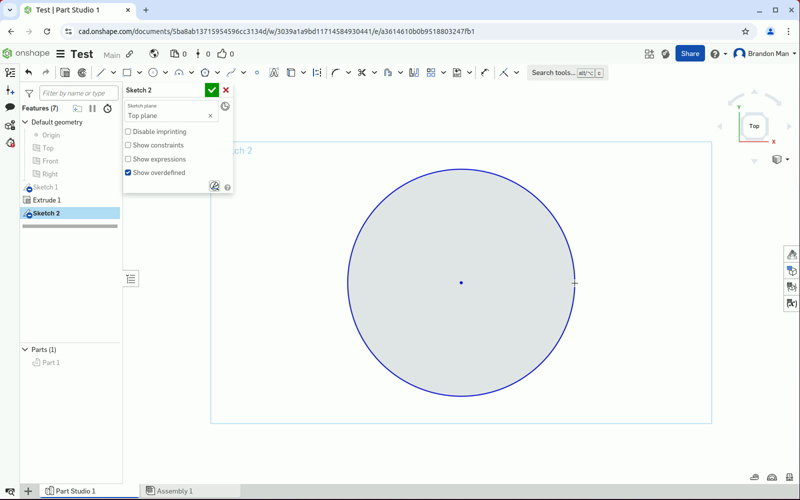
mouse_move(461, 282)
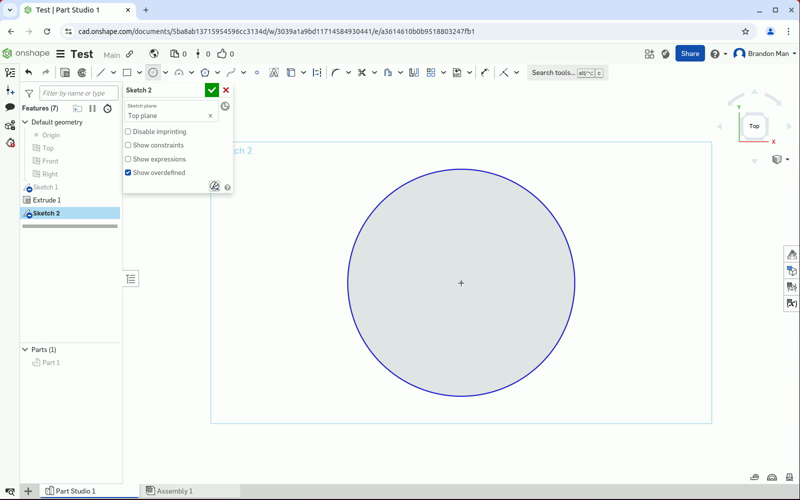
click(461, 282)
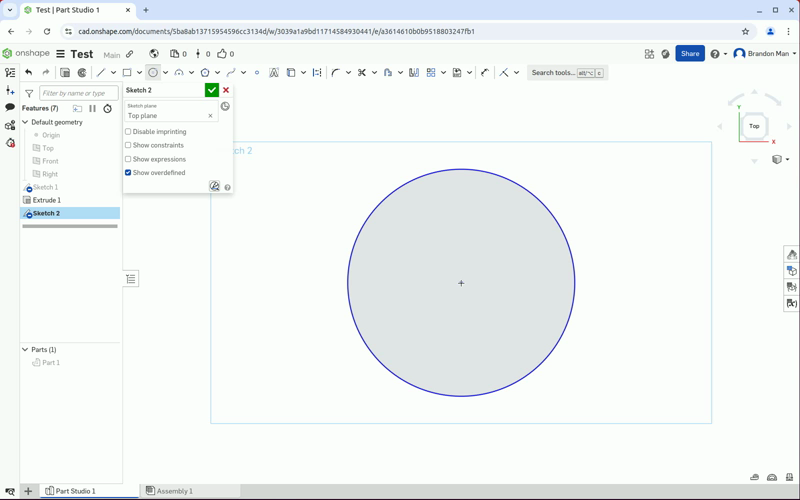
key_up(shift)
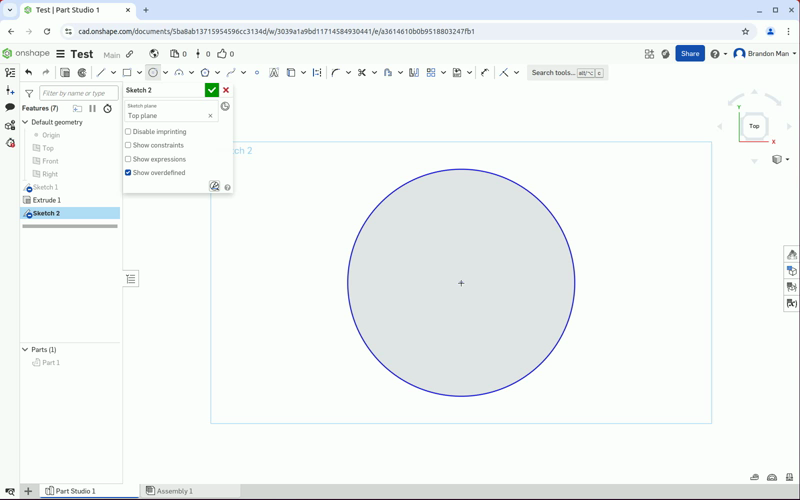
mouse_move(565, 282)
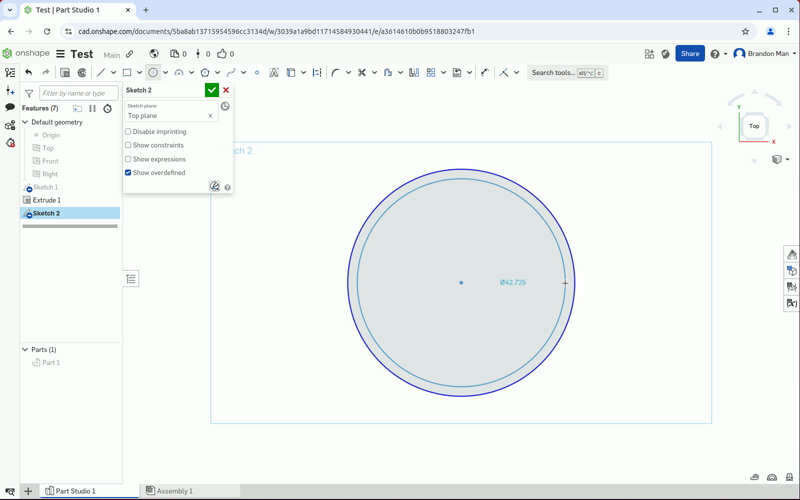
click(565, 282)
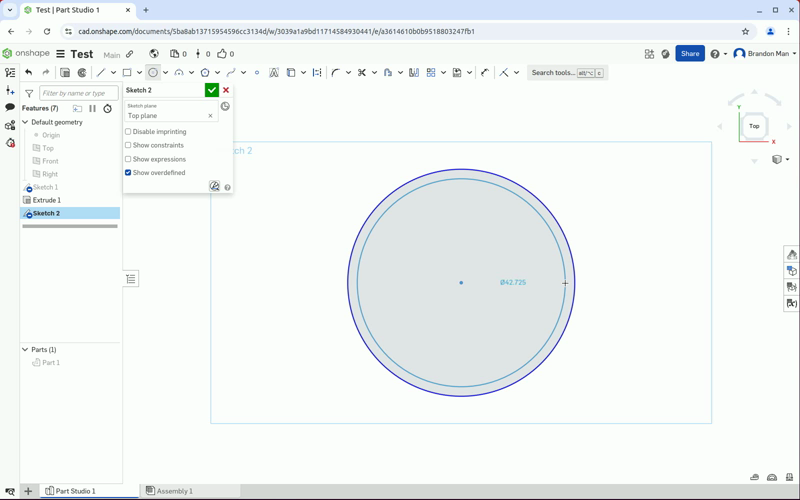
key(esc)
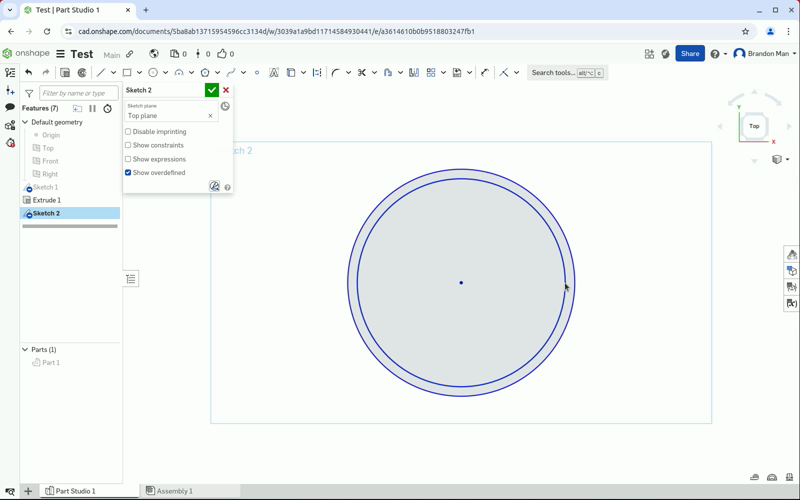
mouse_move(505, 183)
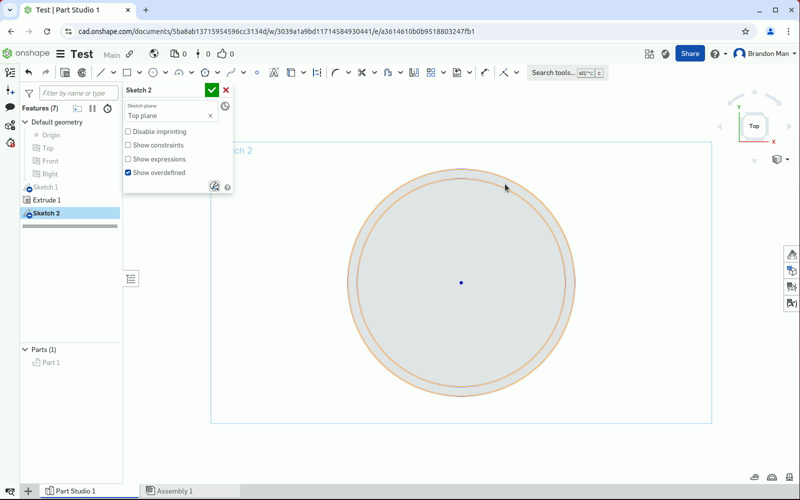
click(505, 183)
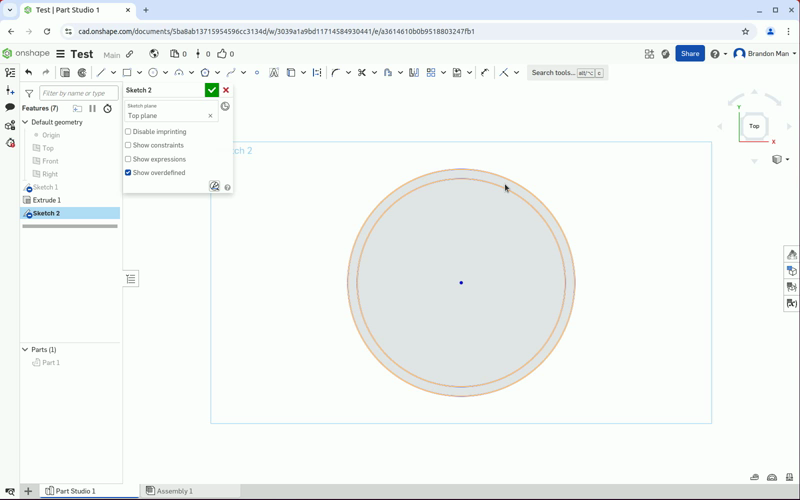
mouse_move(73, 352)
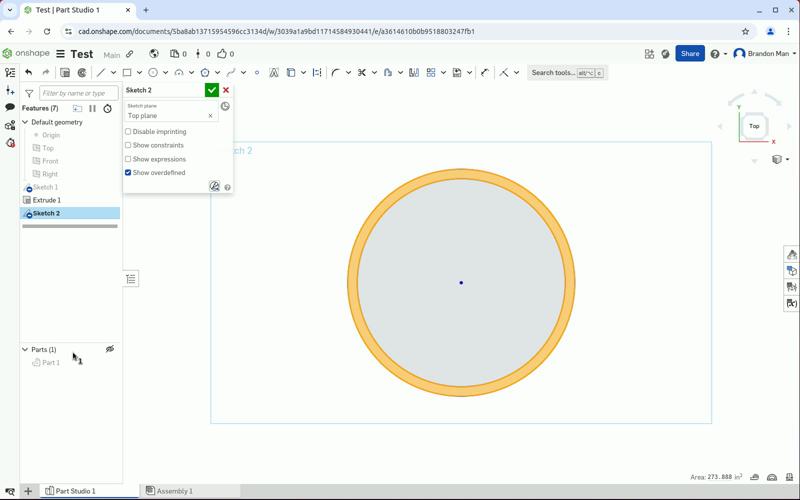
key(shift+y)
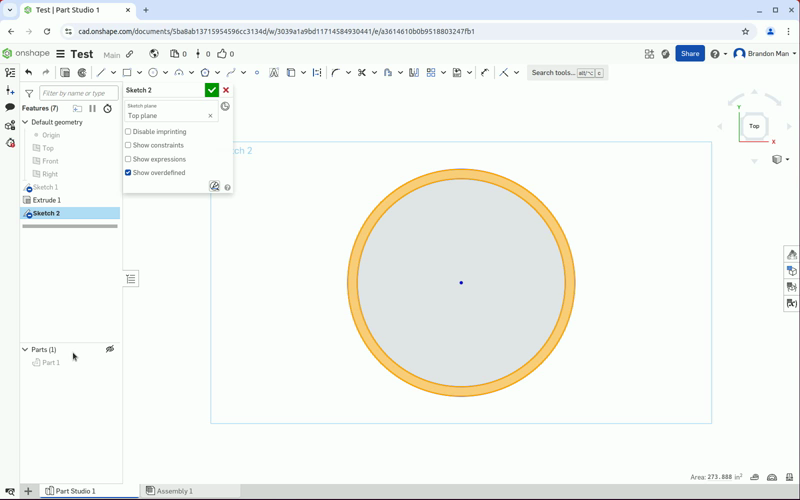
key(shift+e)
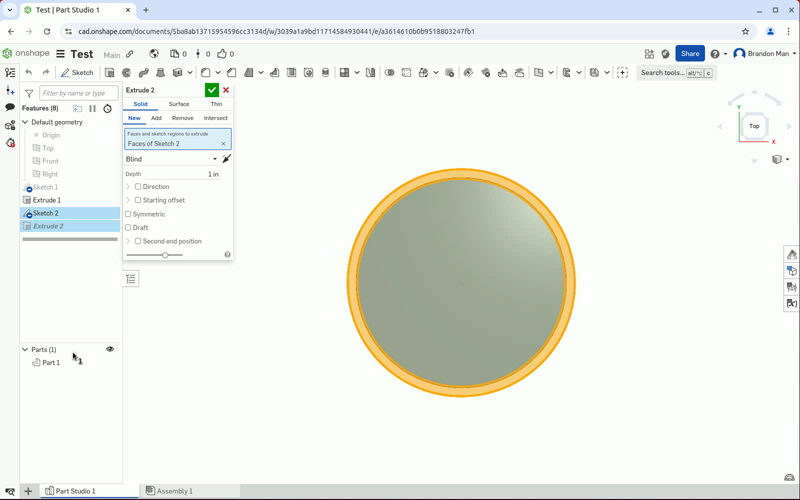
mouse_move(143, 106)
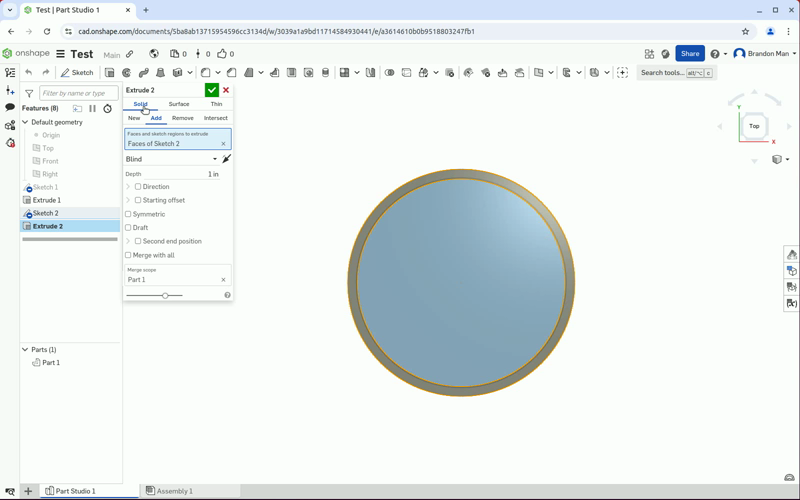
click(143, 106)
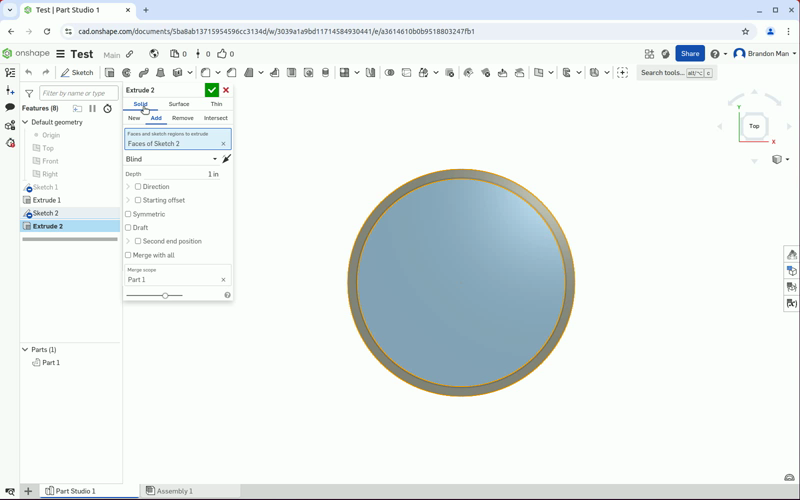
mouse_move(137, 120)
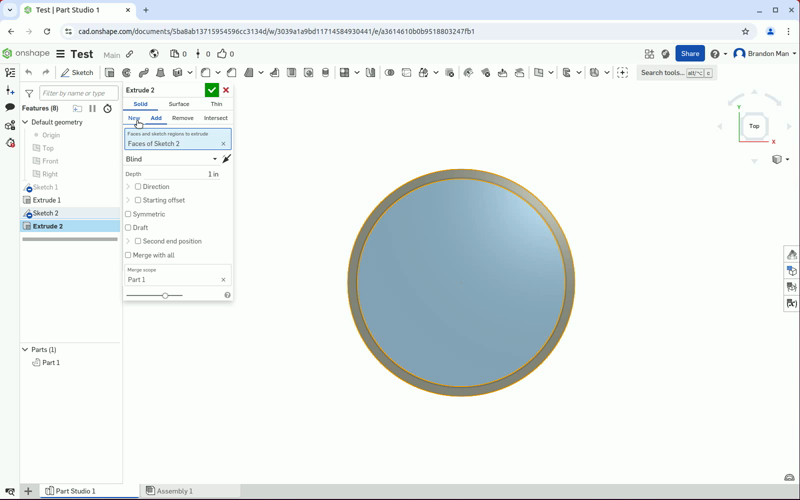
click(137, 120)
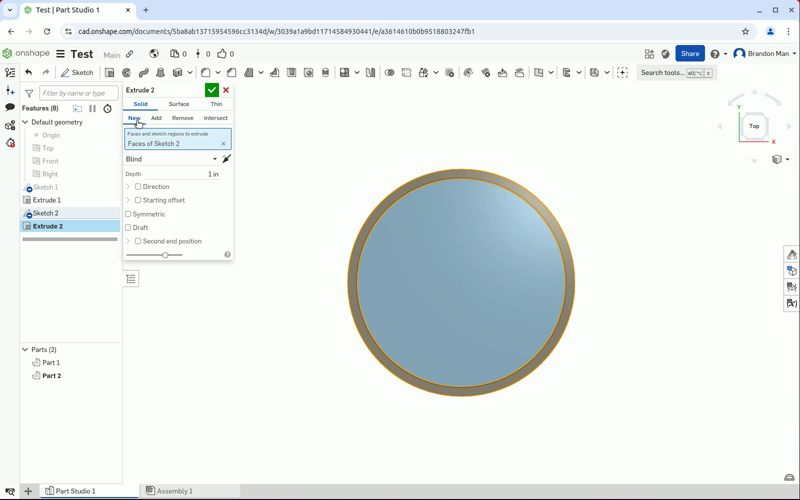
key(tab, 4)
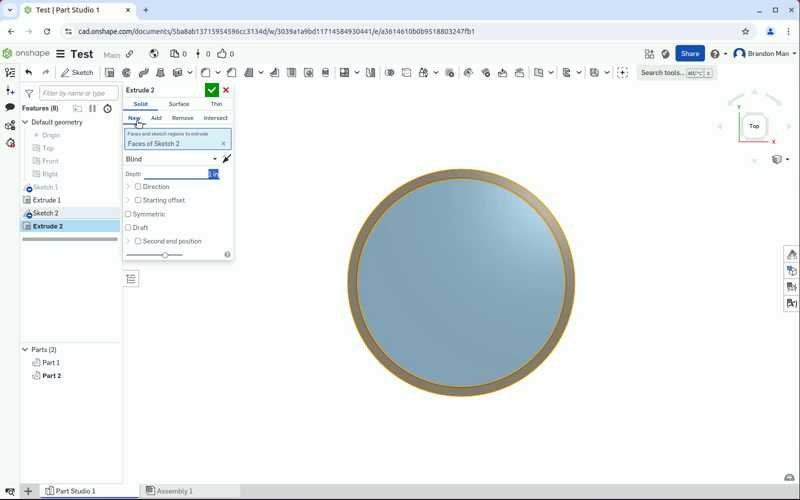
text(-2.407)
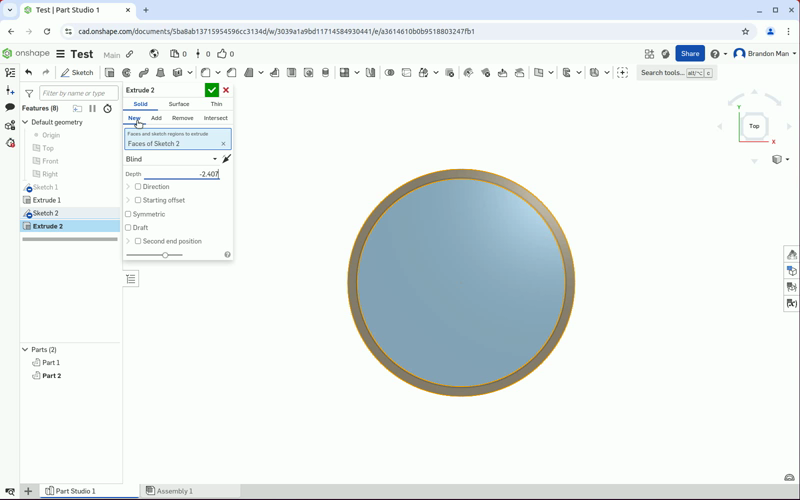
key(enter)
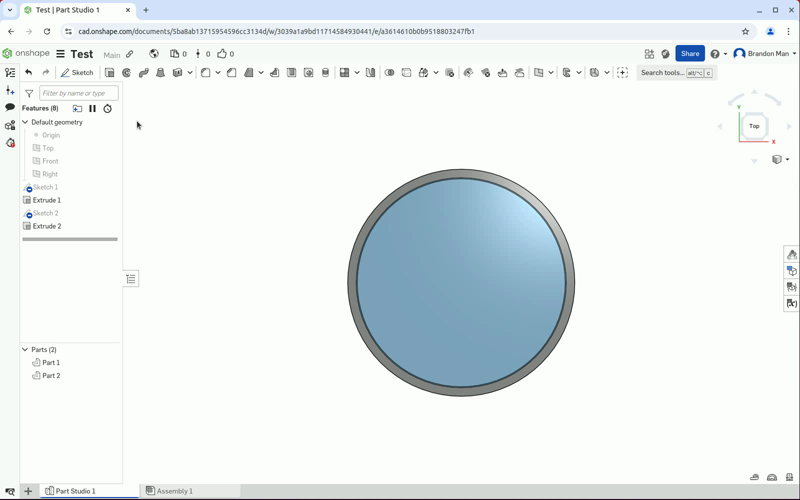
key(shift+h)
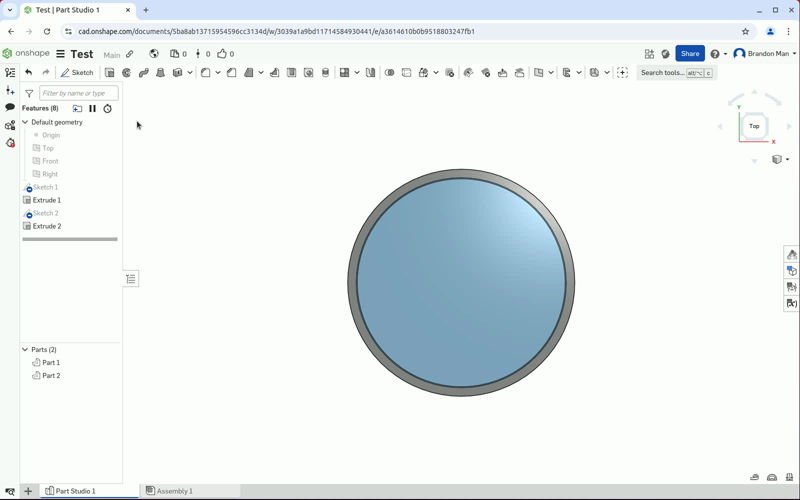
key(shift+h)
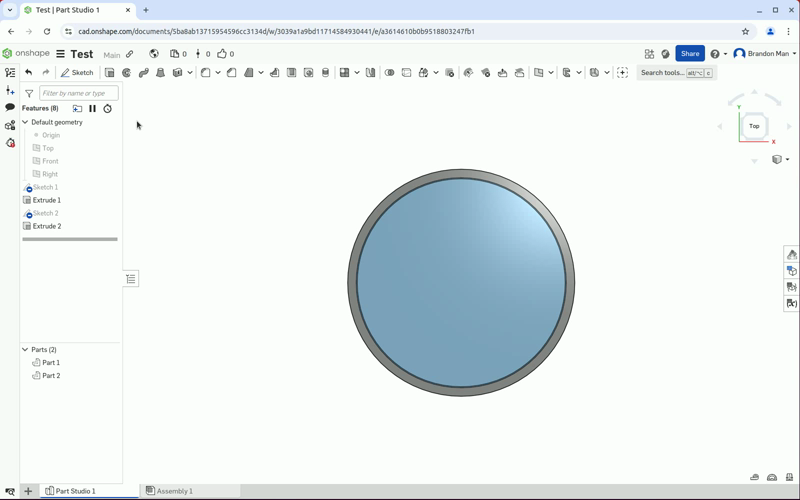
mouse_move(73, 189)
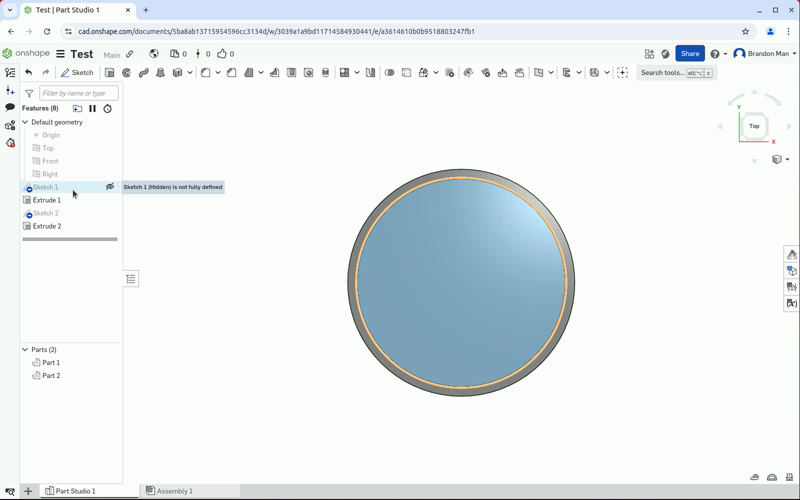
click(73, 189)
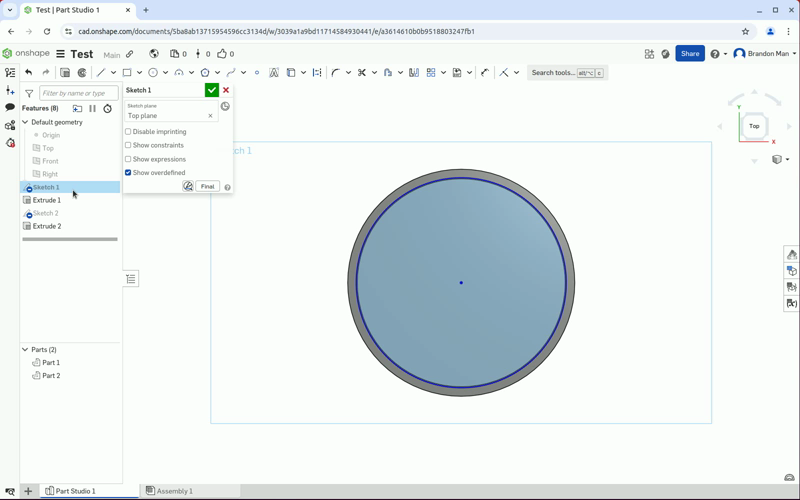
mouse_move(229, 92)
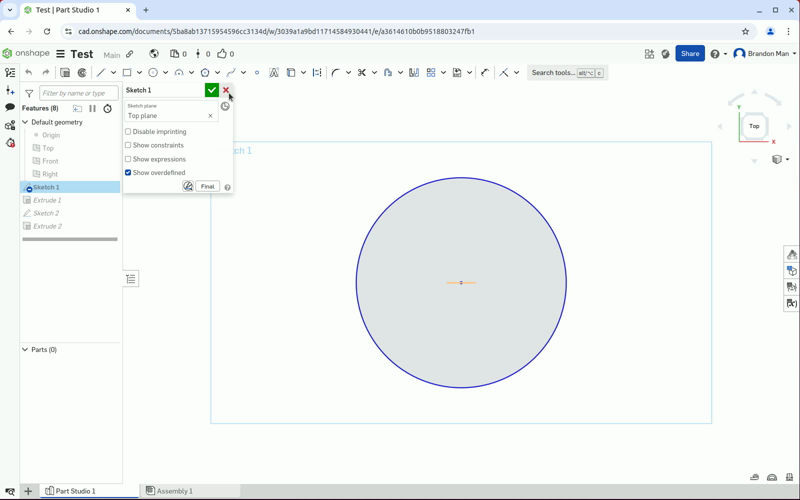
click(229, 92)
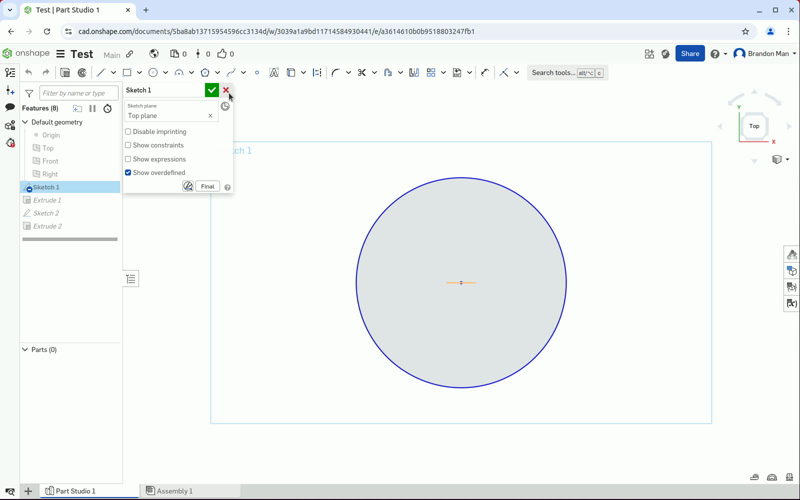
key(shift+s)
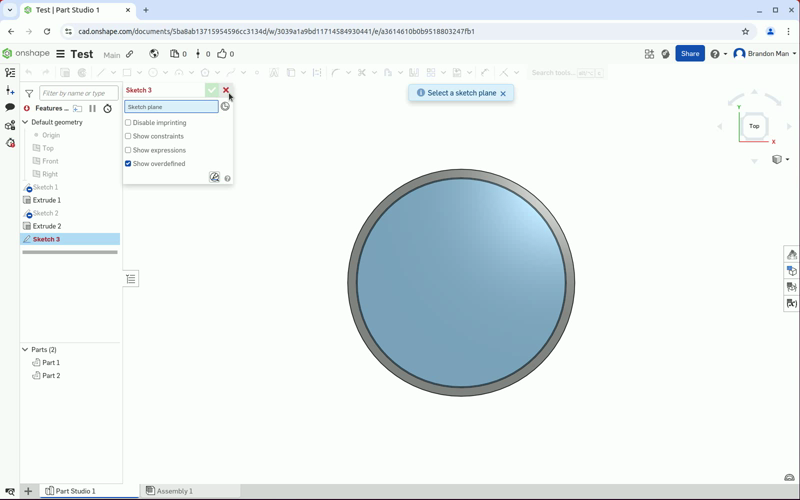
mouse_move(73, 150)
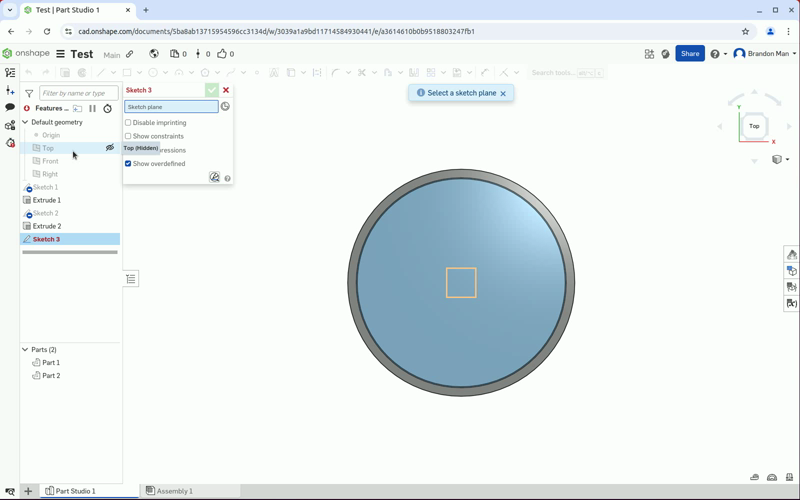
click(73, 150)
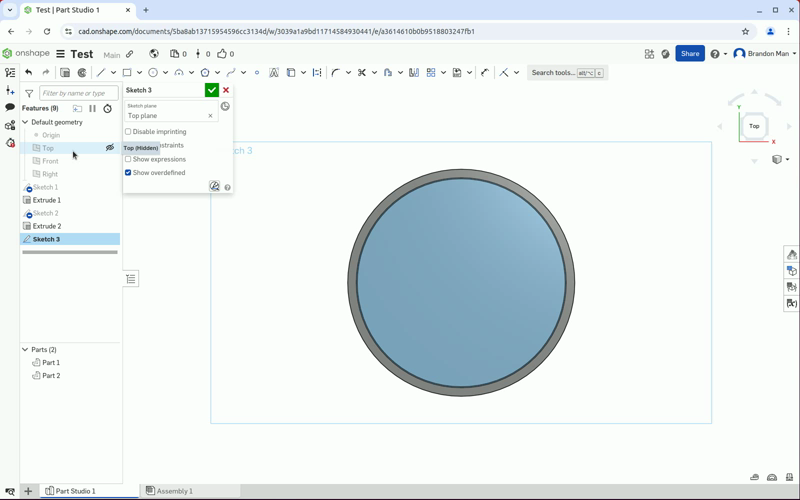
mouse_move(73, 352)
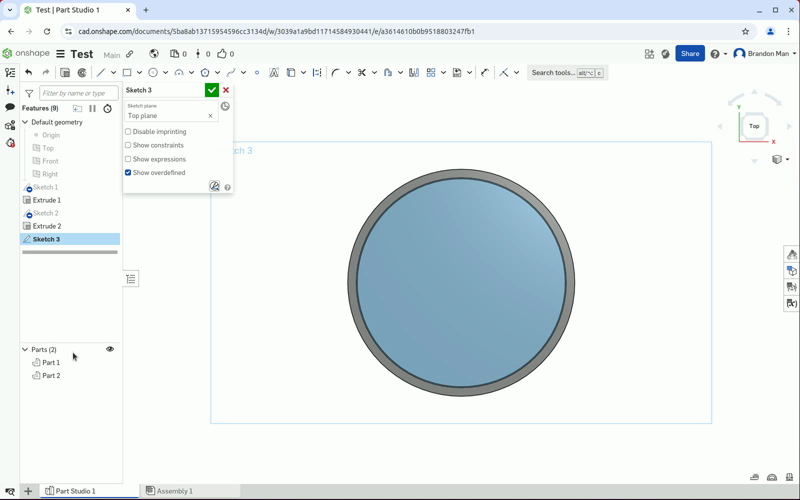
key(y)
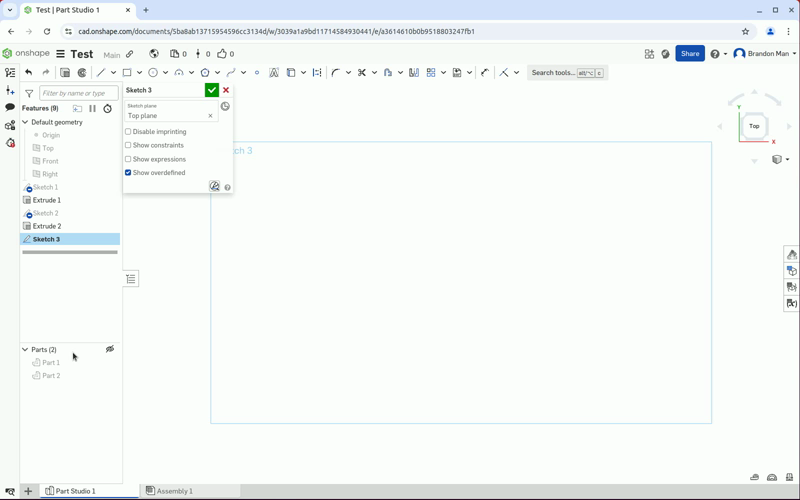
key(c)
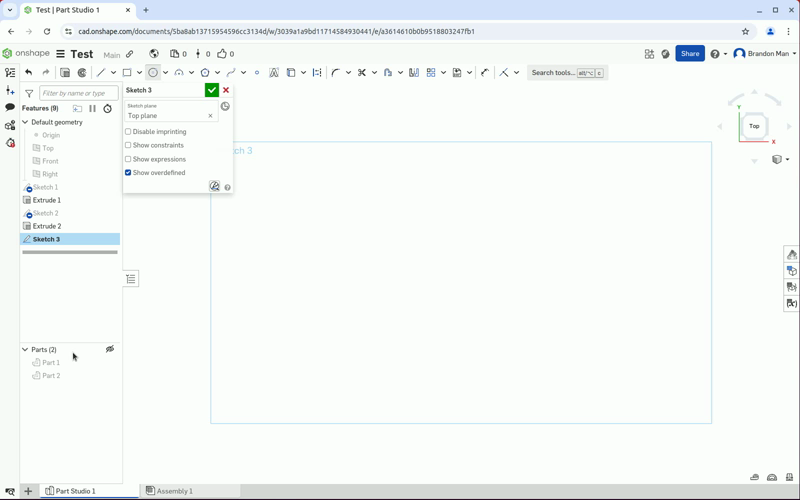
key_down(shift)
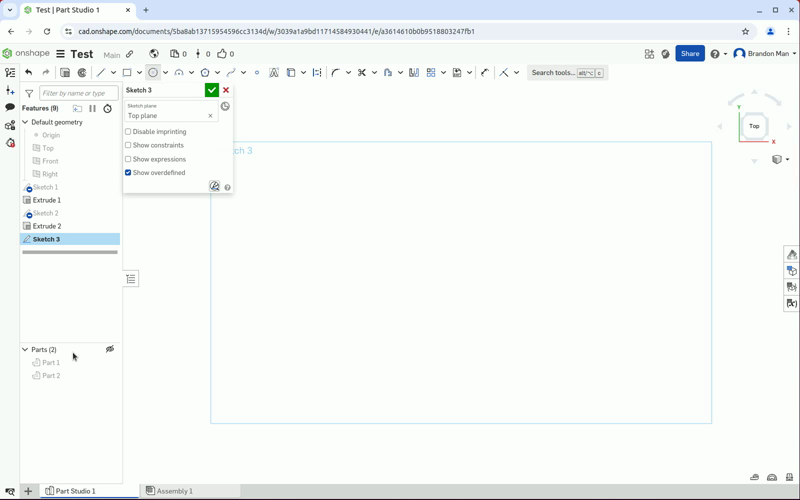
mouse_move(461, 282)
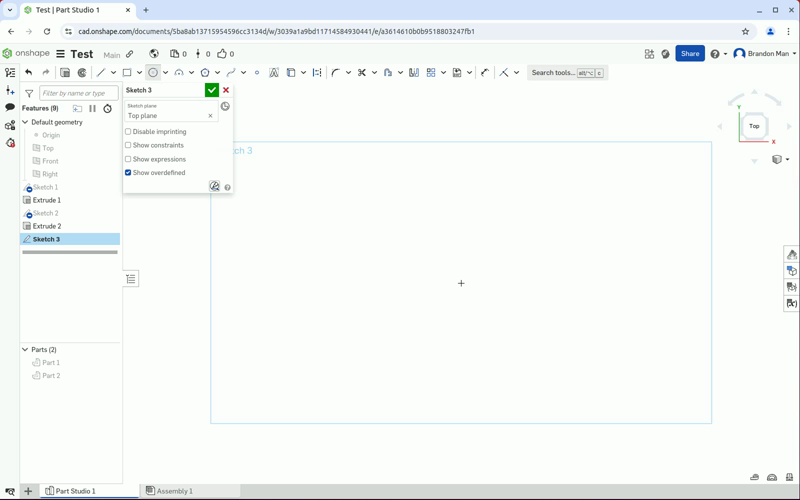
click(461, 282)
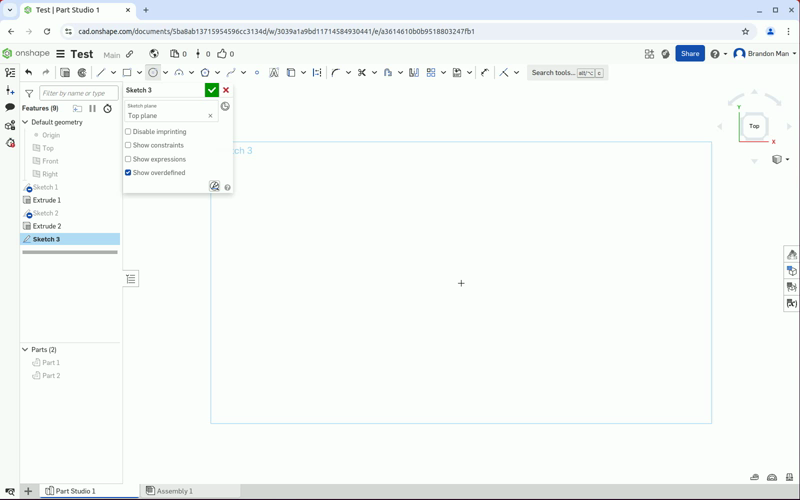
key_up(shift)
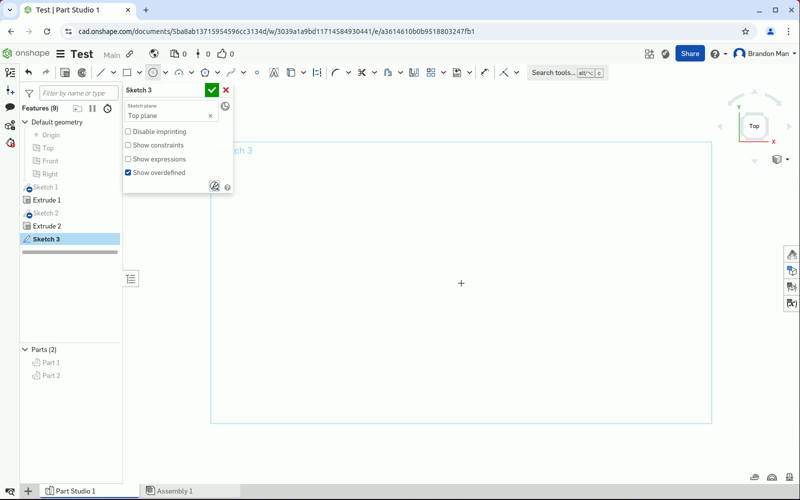
mouse_move(574, 282)
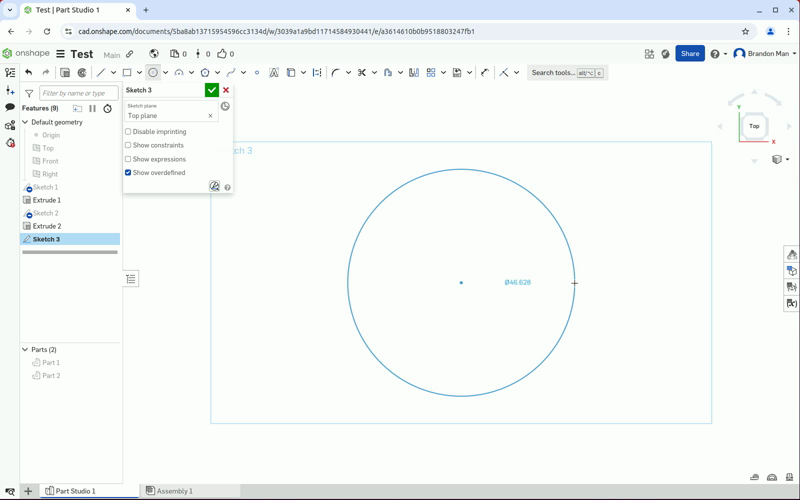
click(574, 282)
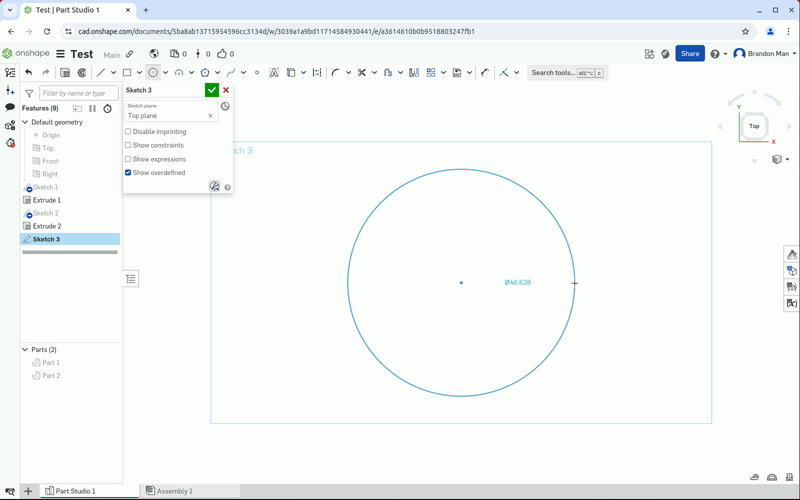
key(esc)
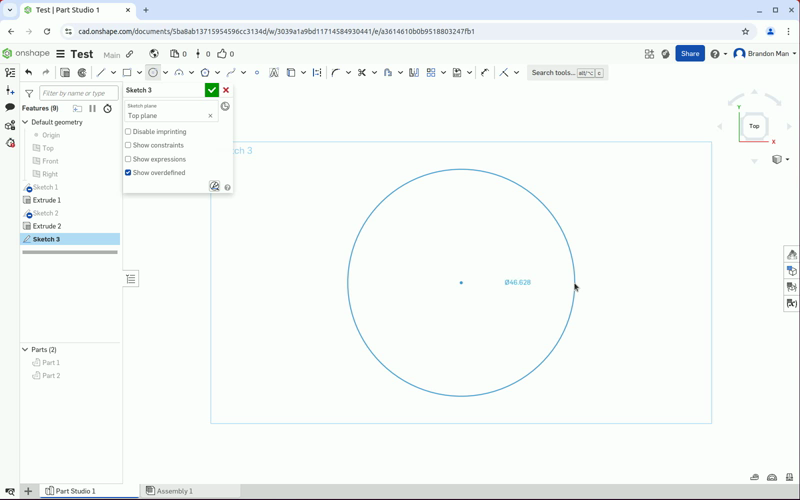
key(c)
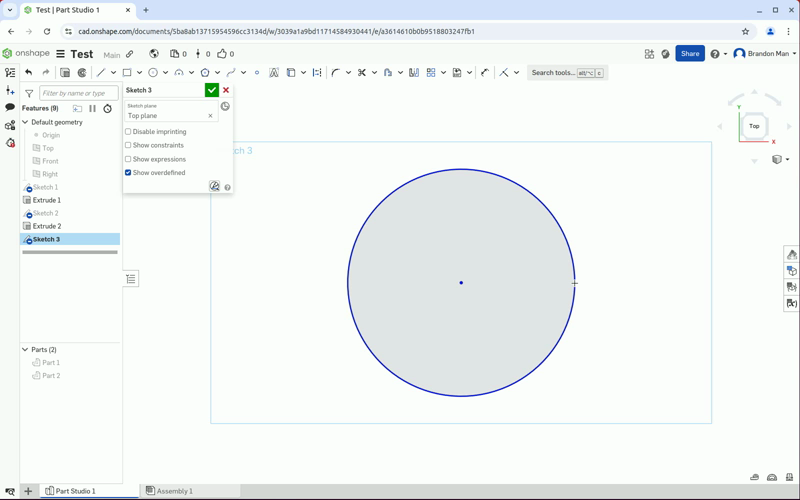
key_down(shift)
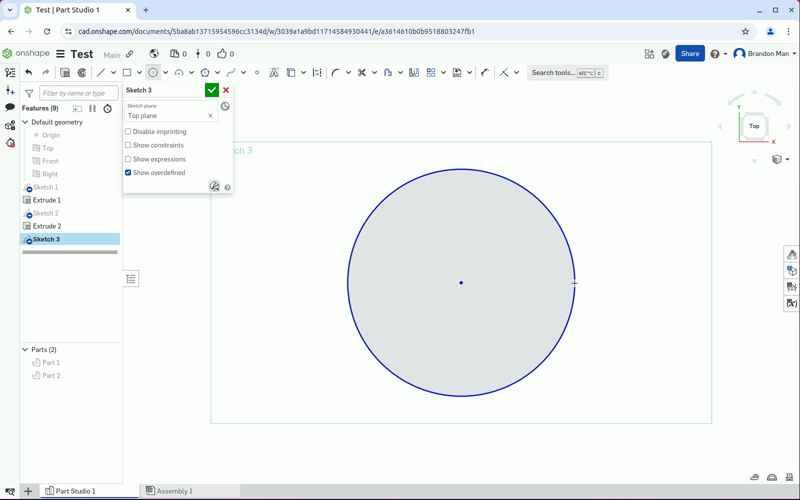
mouse_move(461, 282)
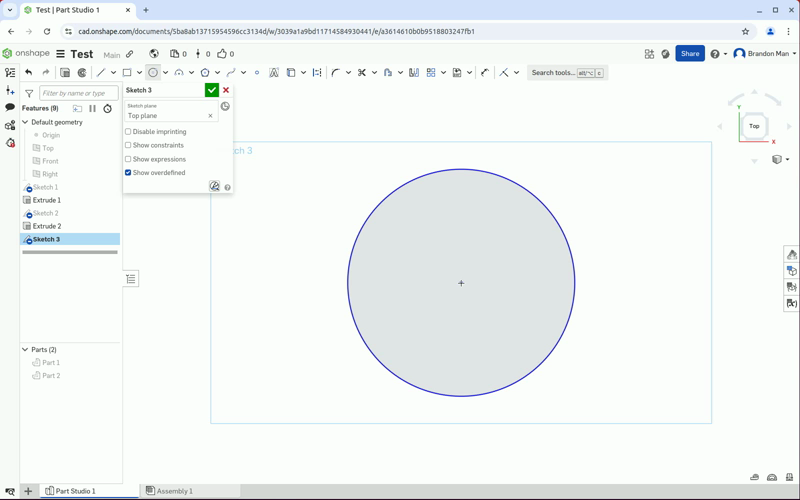
click(461, 282)
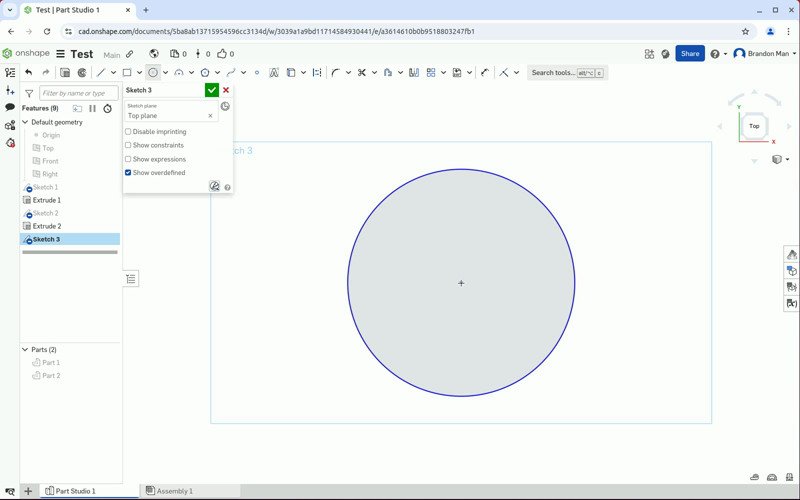
key_up(shift)
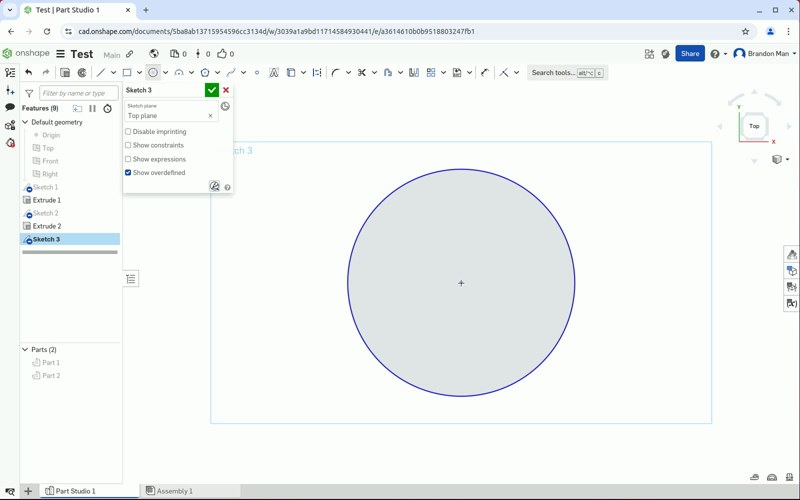
mouse_move(565, 282)
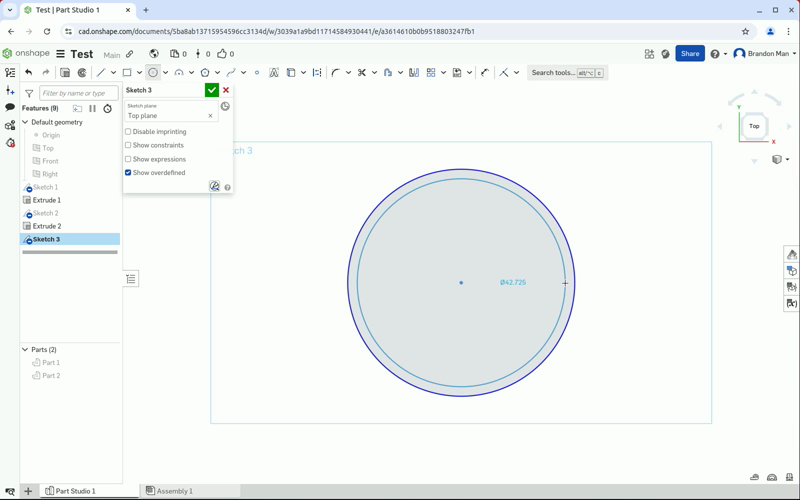
click(565, 282)
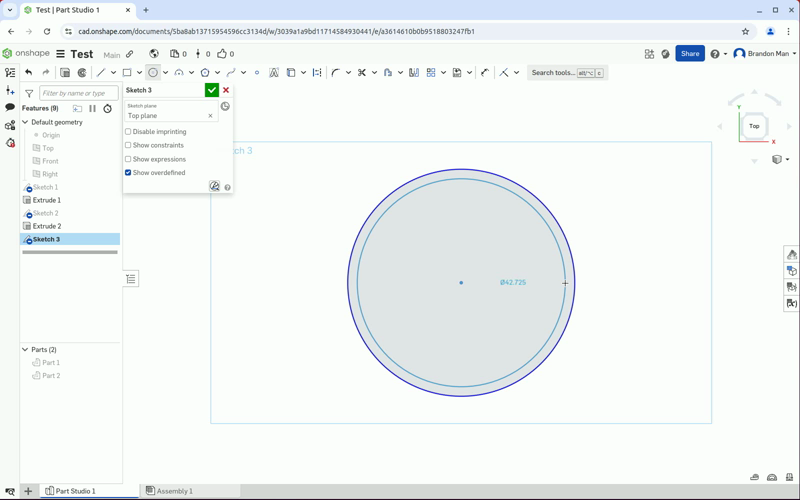
key(esc)
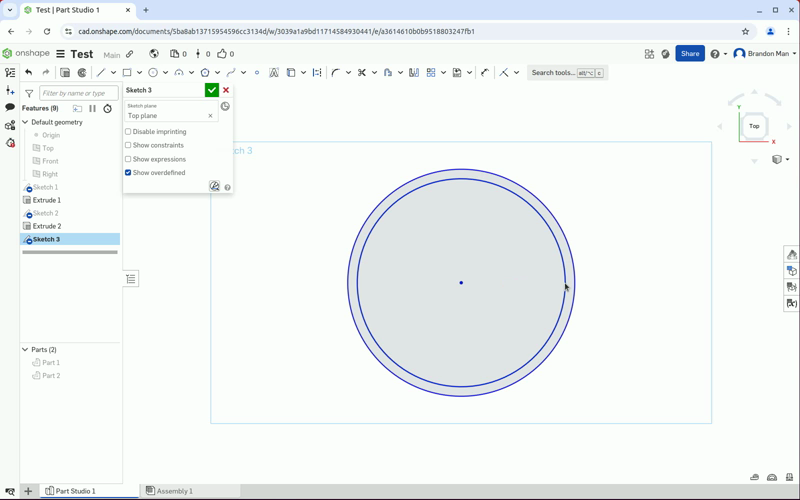
mouse_move(474, 175)
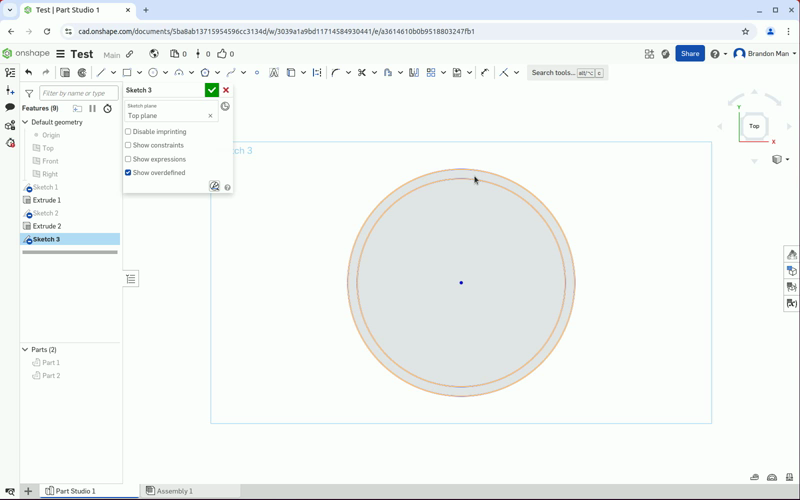
click(474, 175)
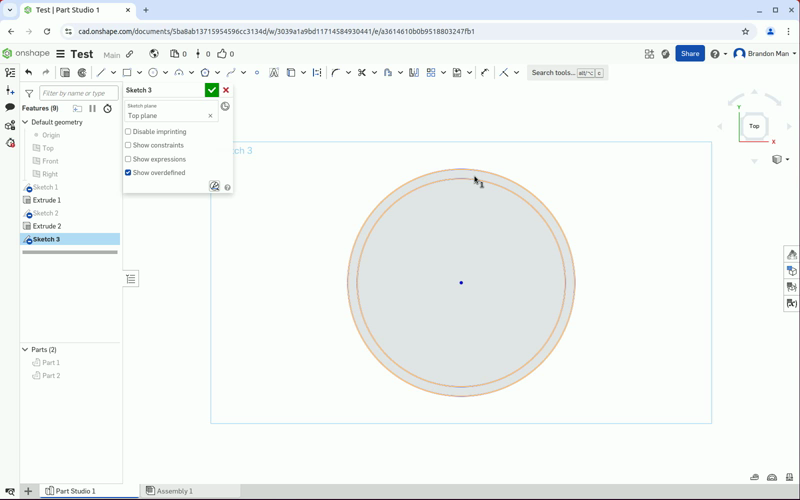
mouse_move(73, 352)
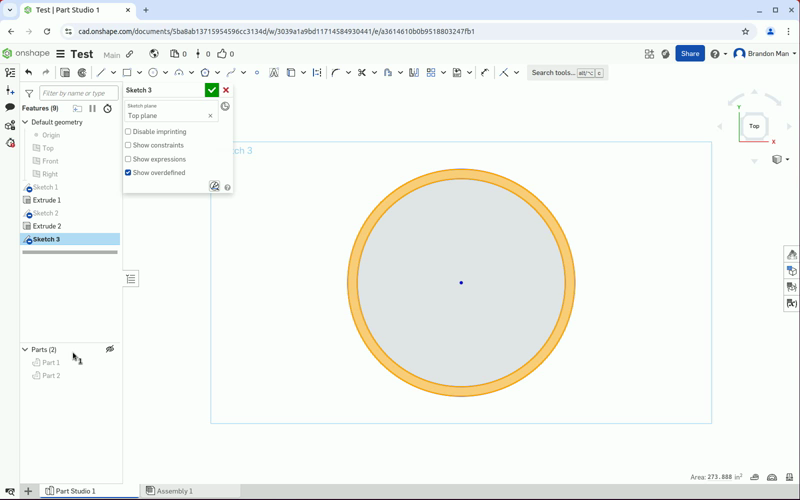
key(shift+y)
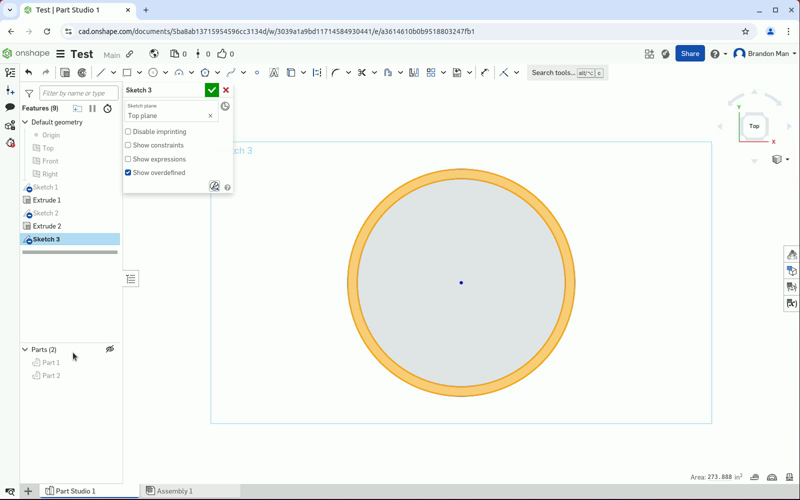
key(shift+e)
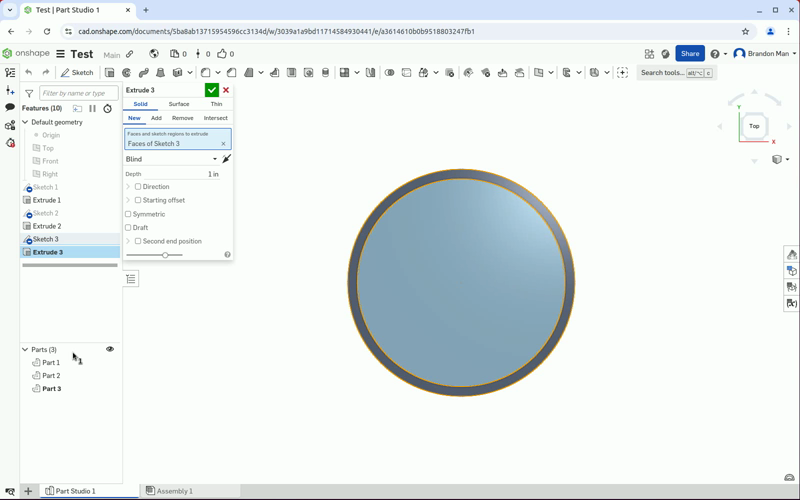
mouse_move(143, 106)
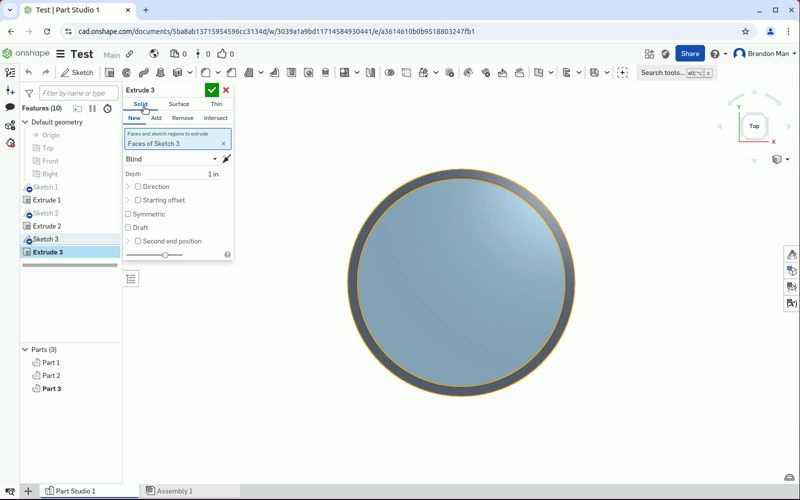
click(143, 106)
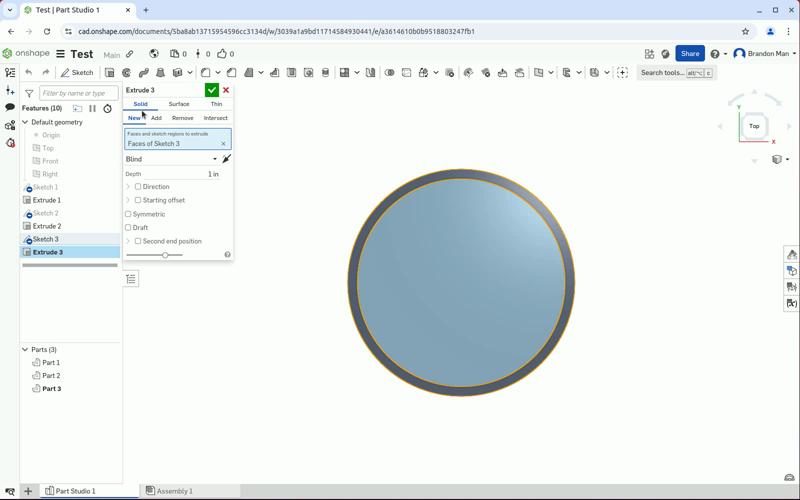
mouse_move(137, 120)
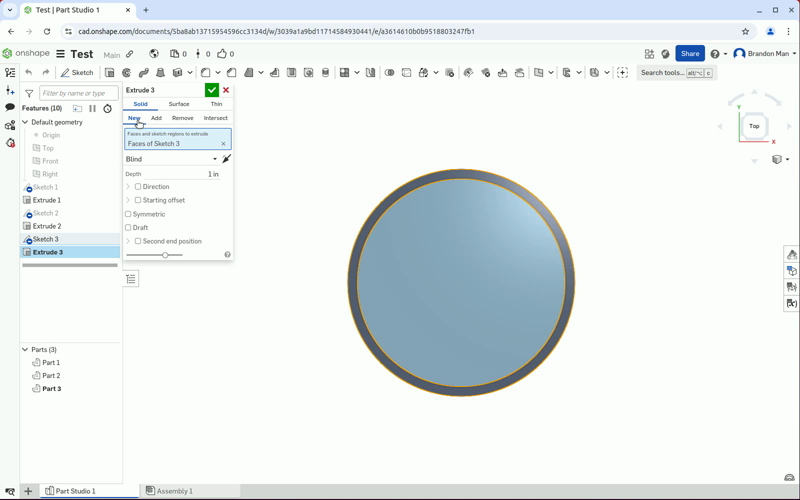
click(137, 120)
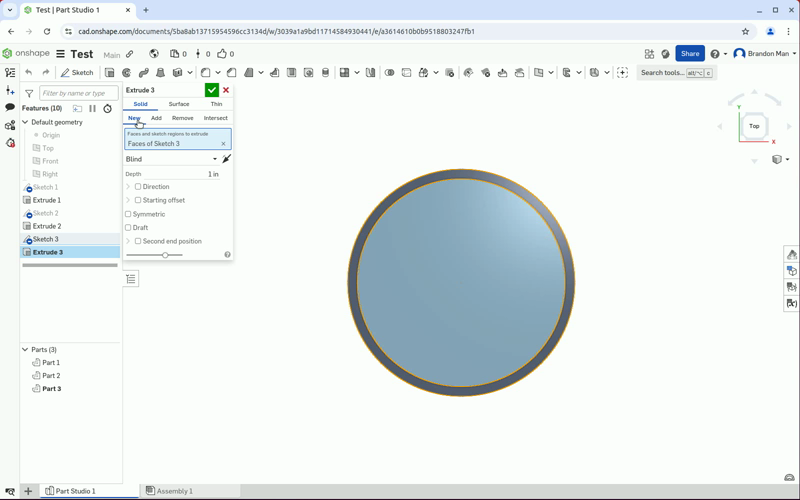
key(tab, 4)
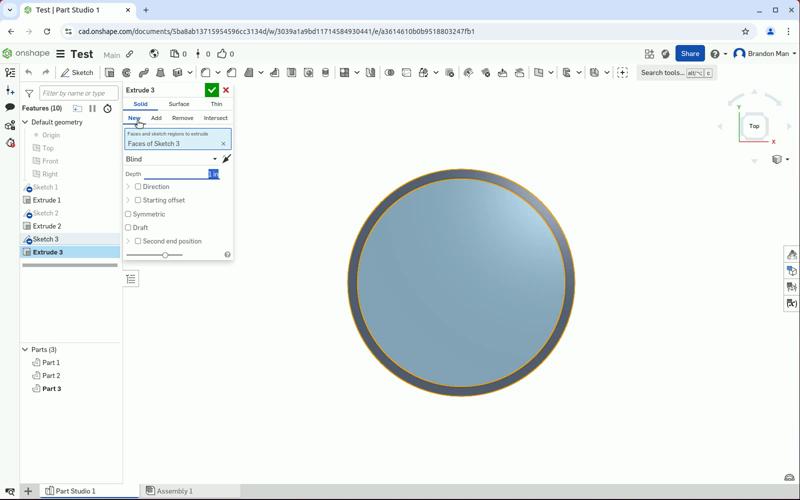
text(7.462)
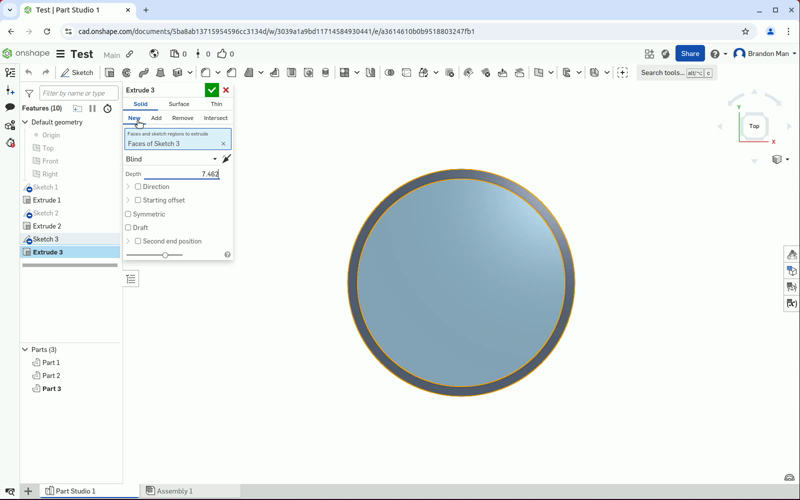
key(enter)
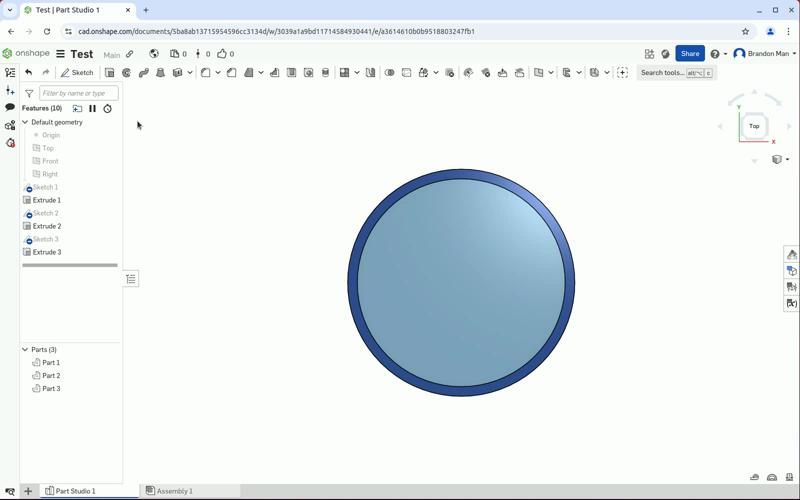
key(shift+h)
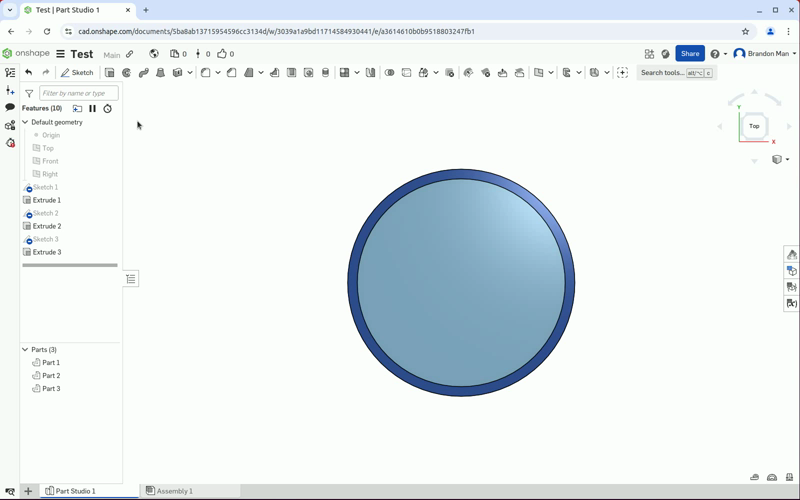
key(shift+h)
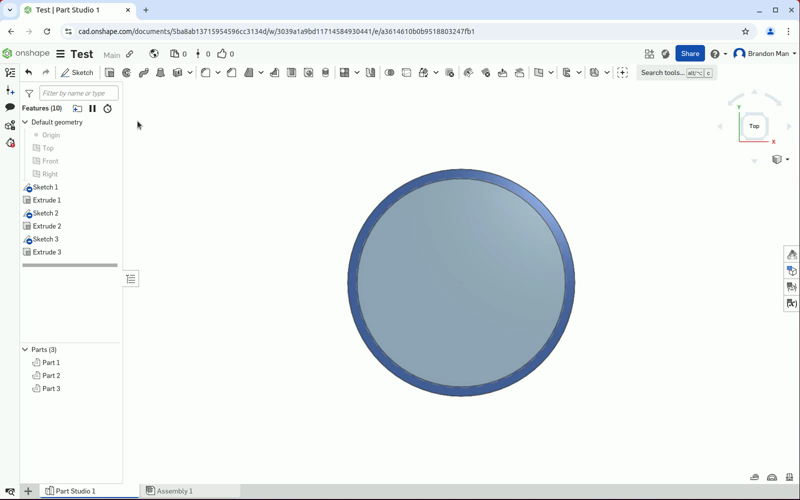
key(shift+7)
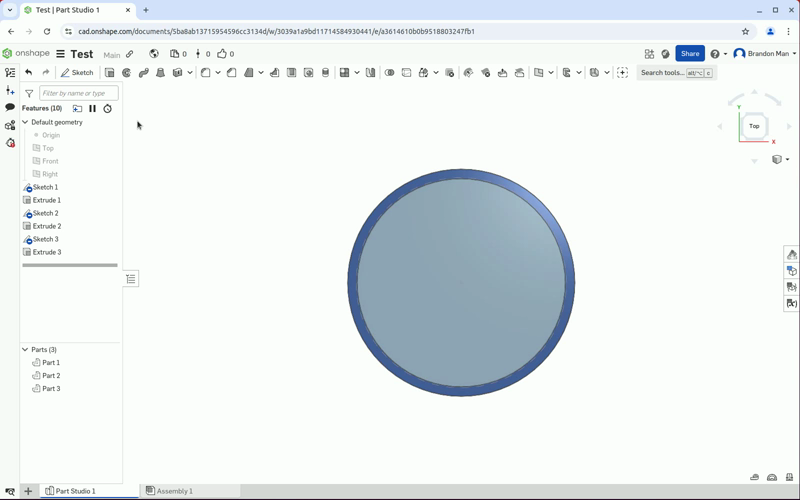
key(up, 3)
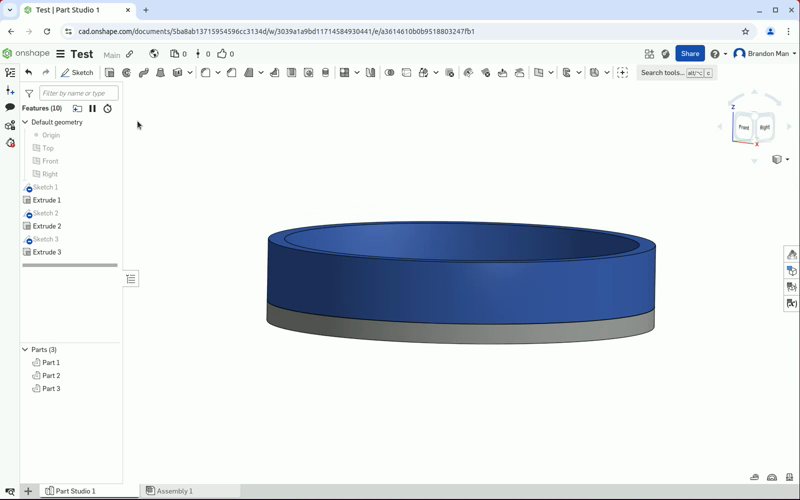
key(left, 3)
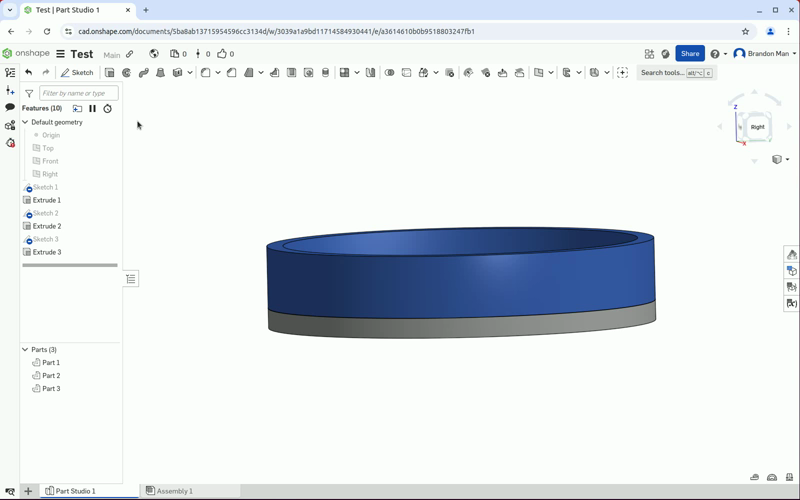
key(right, 3)
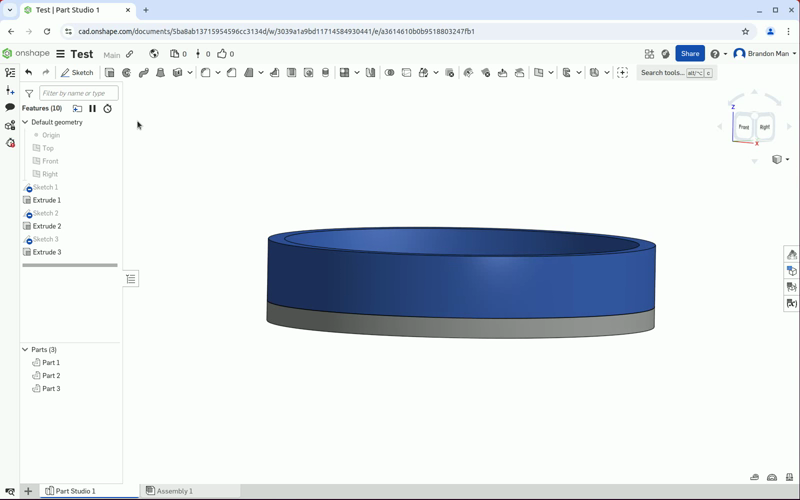
key(down, 3)
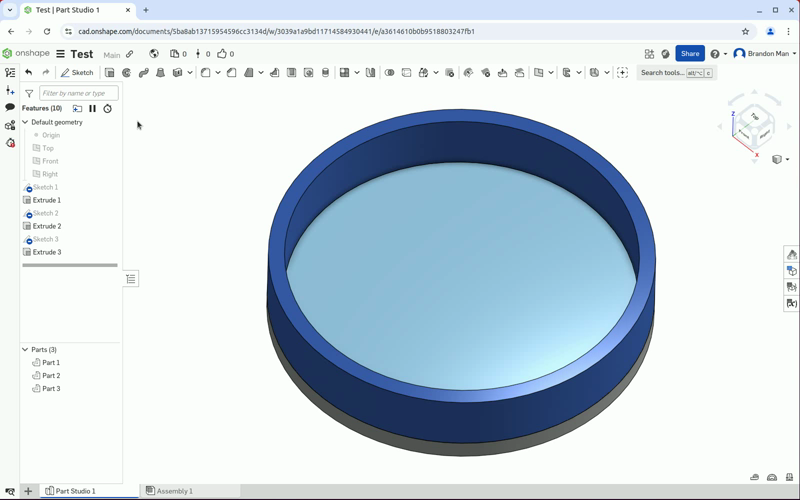
mouse_move(73, 189)
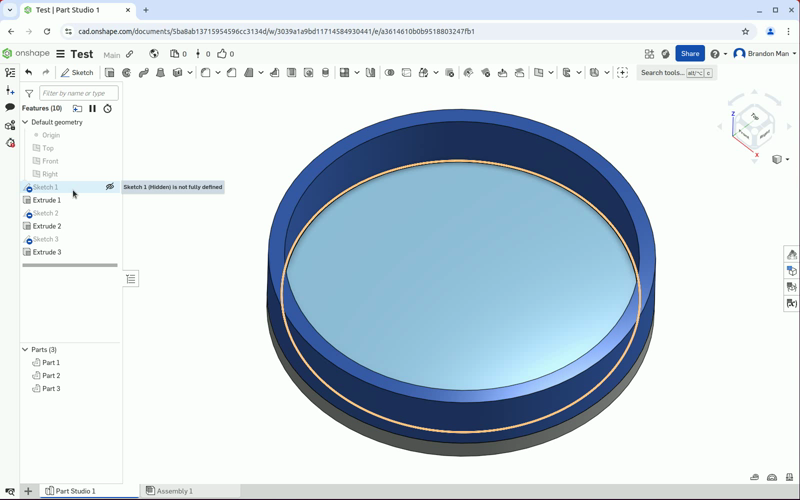
click(73, 189)